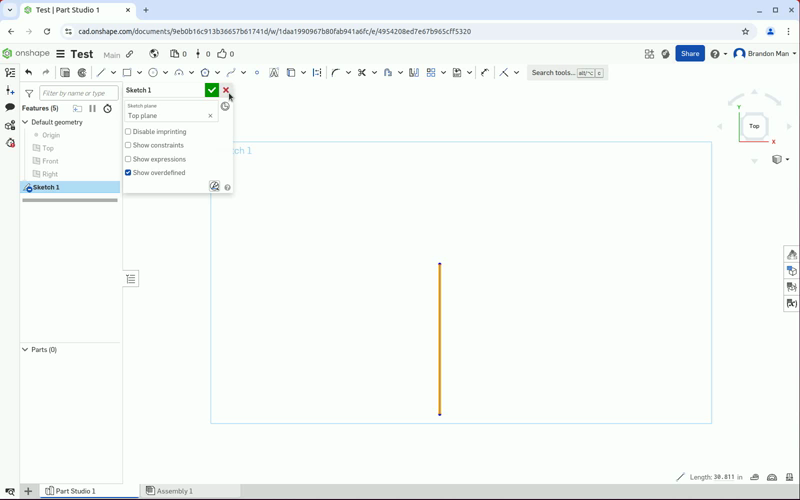
key(shift+h)
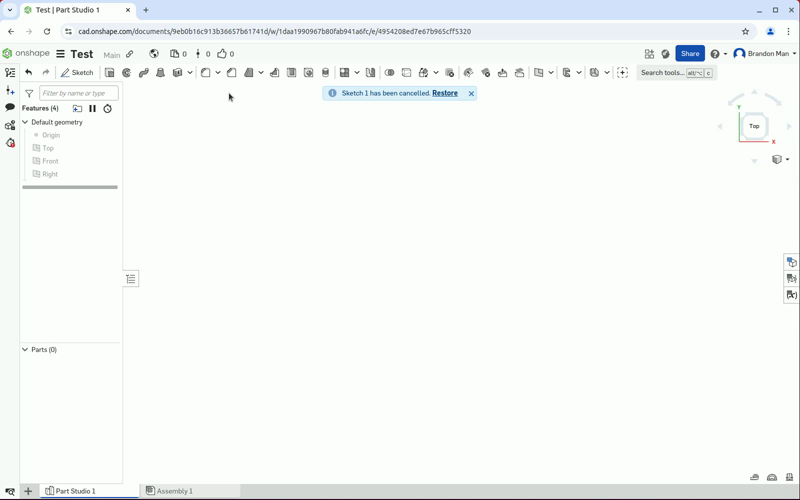
mouse_move(73, 352)
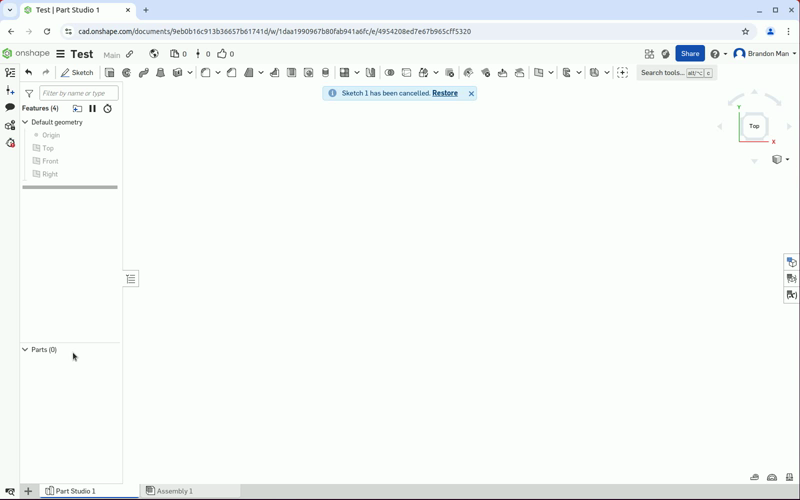
key(y)
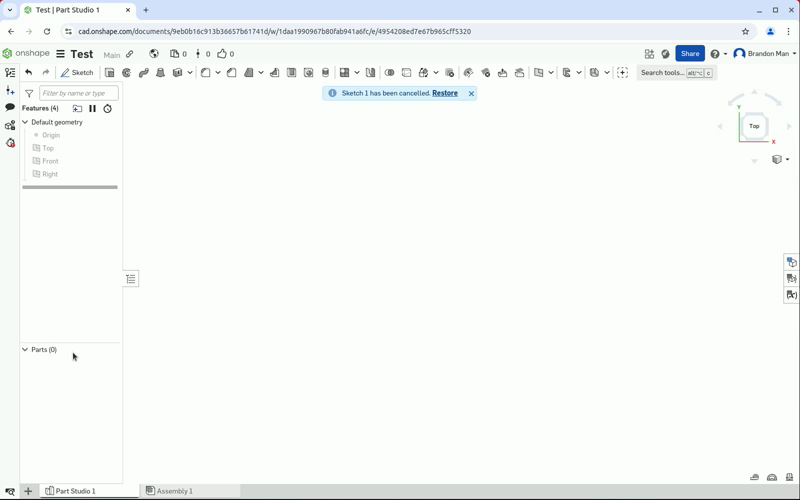
key(shift+p)
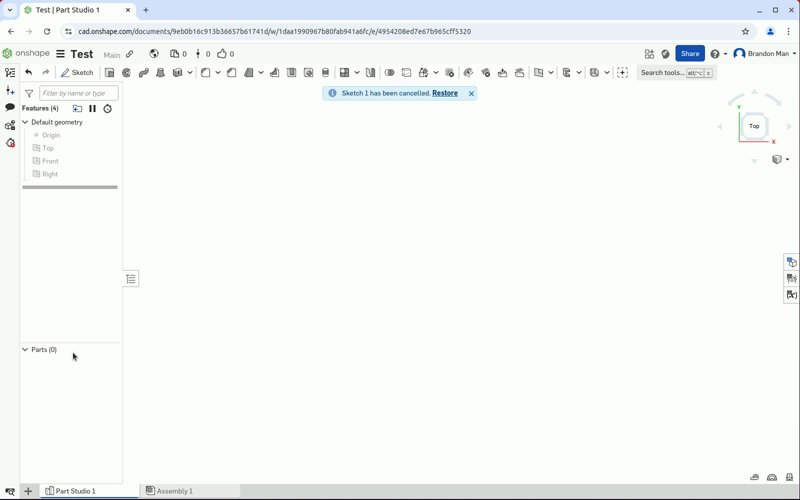
key(space)
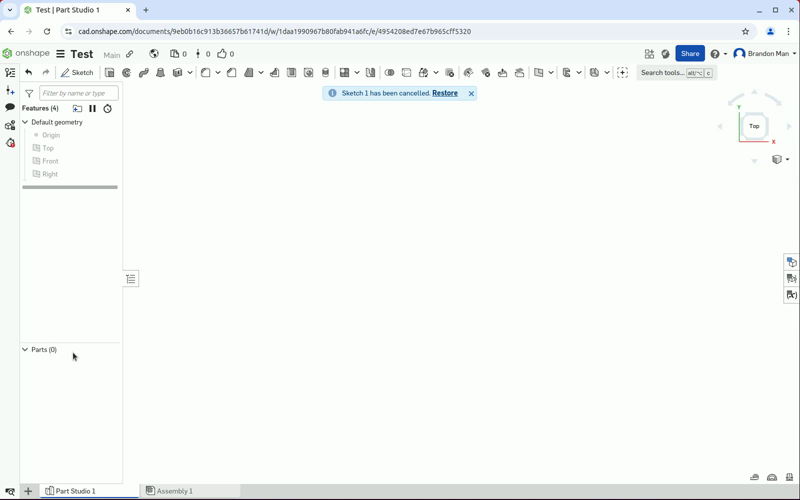
key_down(shift)
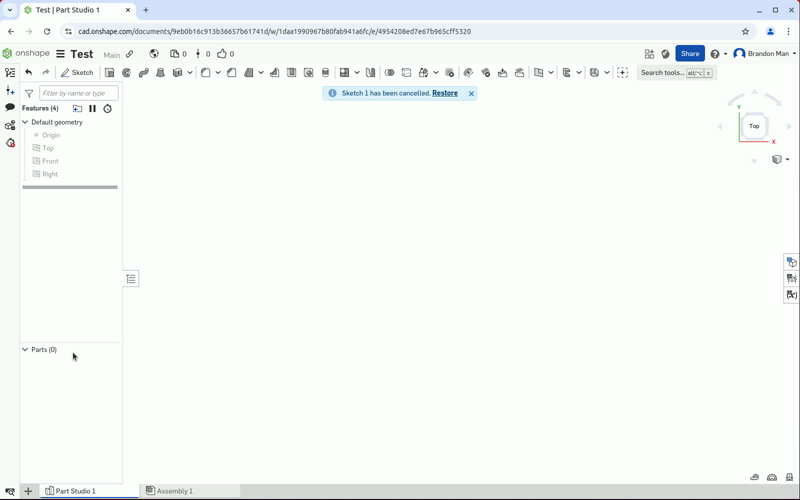
key(up)
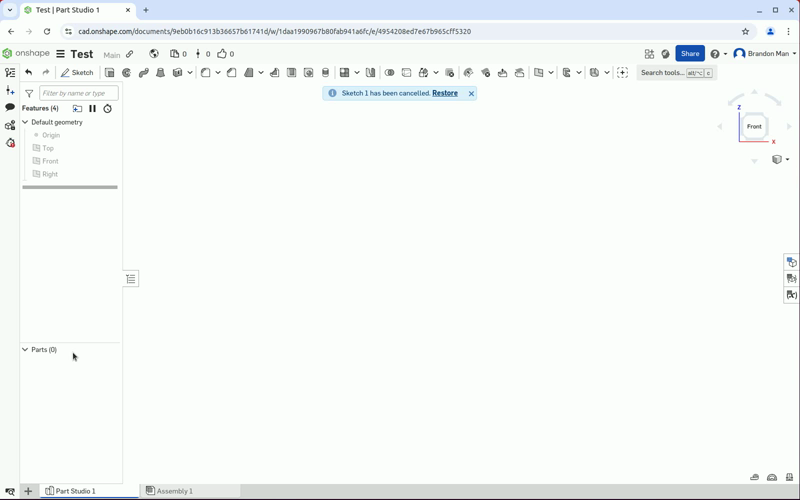
key_up(shift)
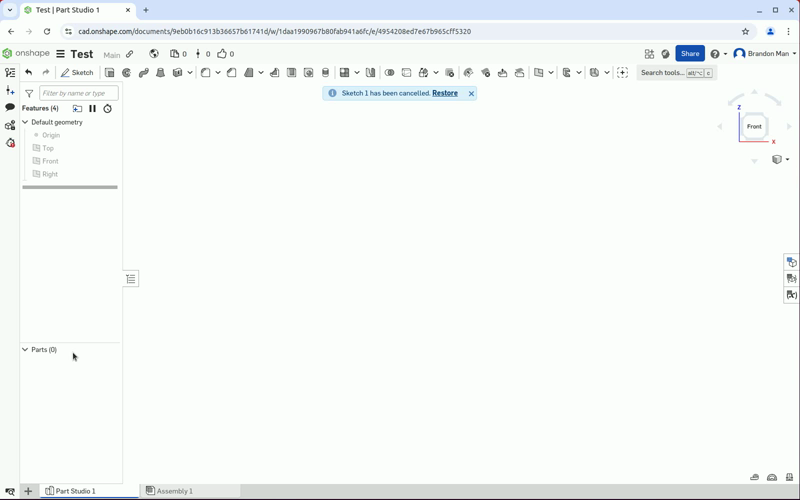
key(space)
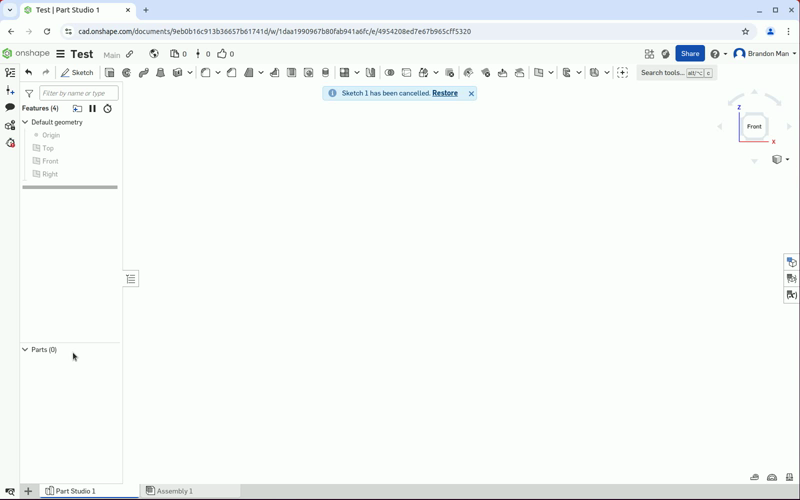
key_down(shift)
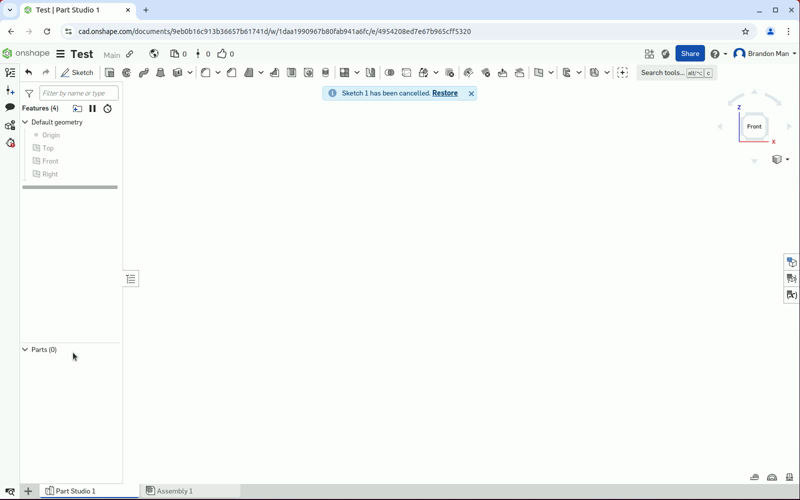
key(left)
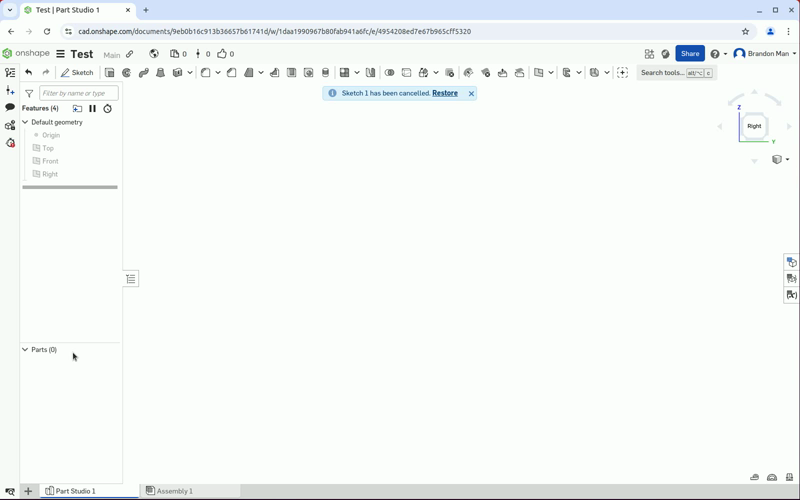
key_up(shift)
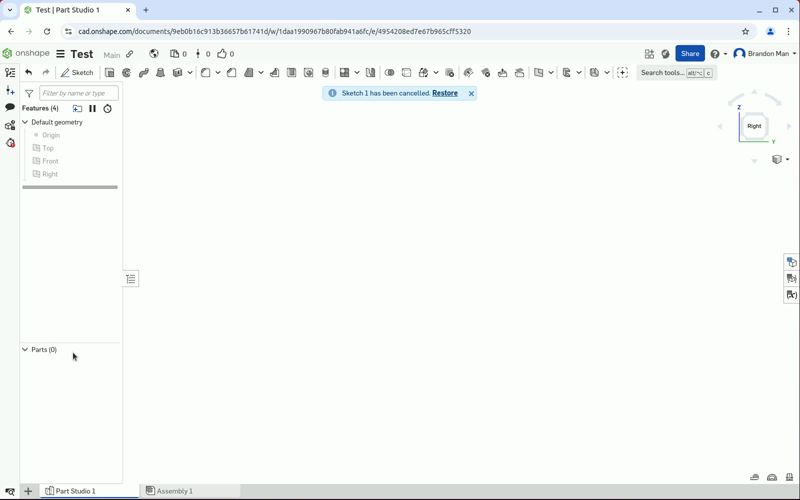
mouse_move(73, 352)
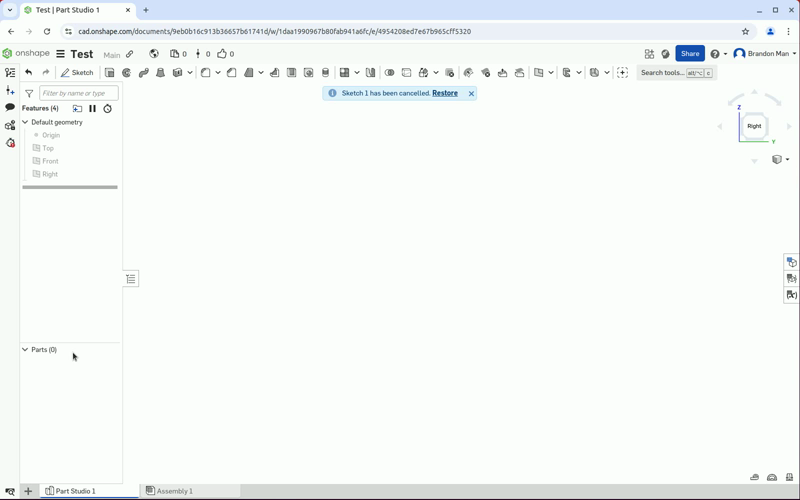
key(shift+y)
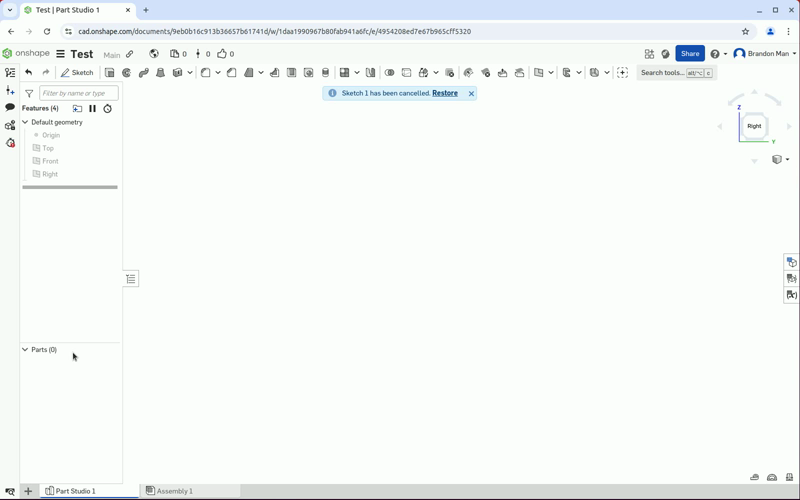
key(shift+s)
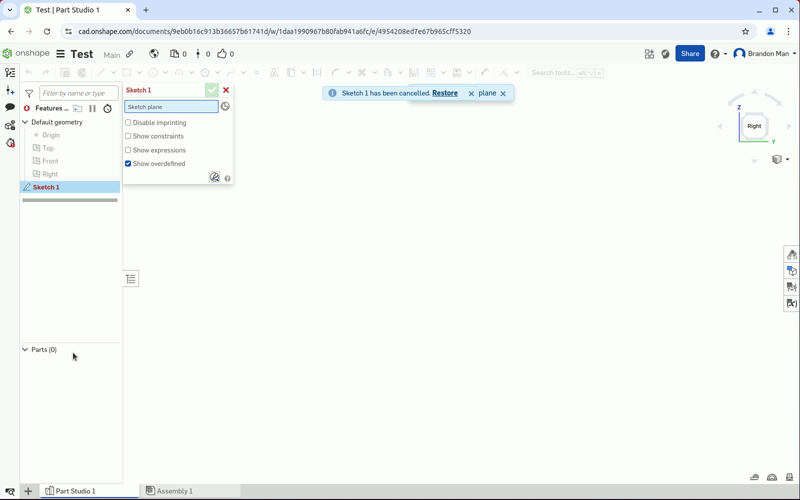
mouse_move(73, 176)
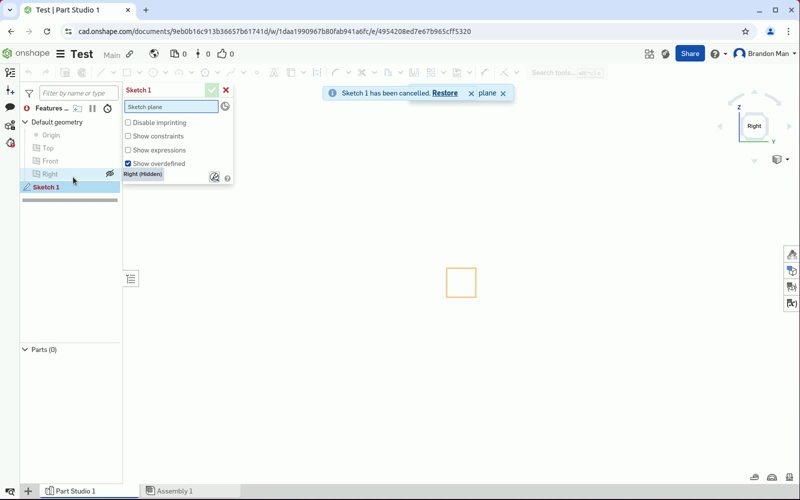
click(73, 176)
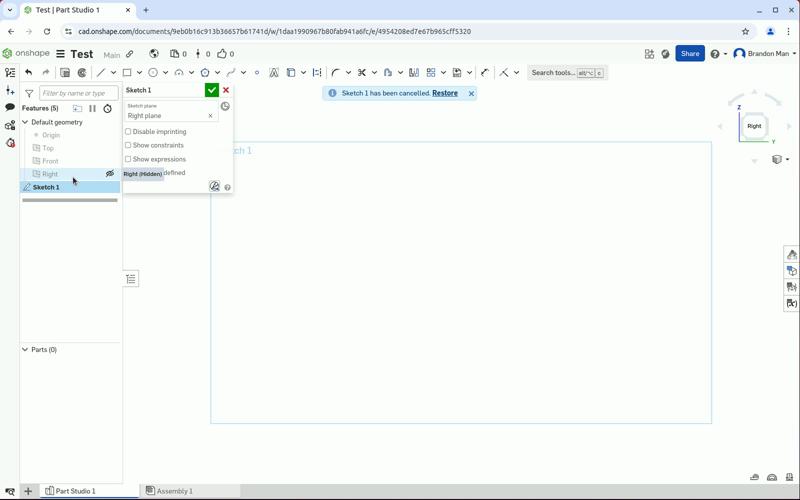
mouse_move(73, 352)
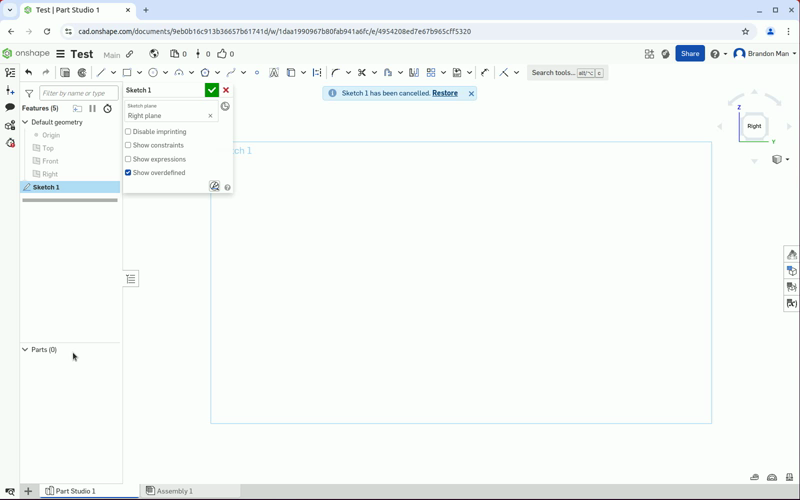
key(y)
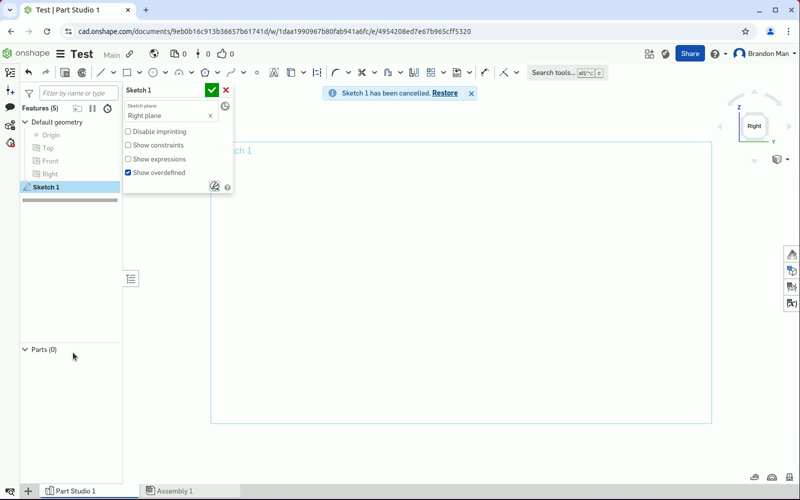
key(c)
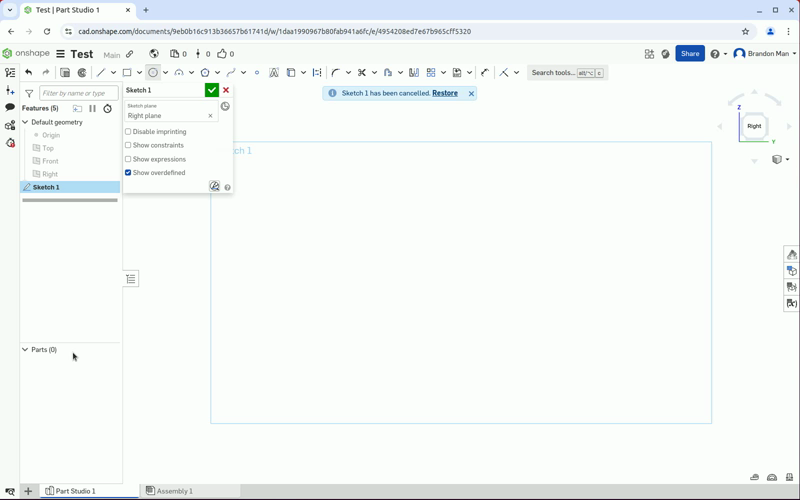
key_down(shift)
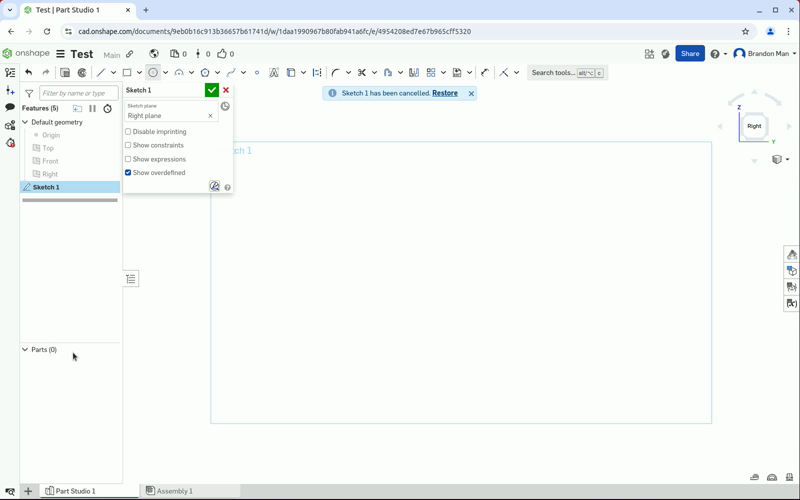
mouse_move(461, 282)
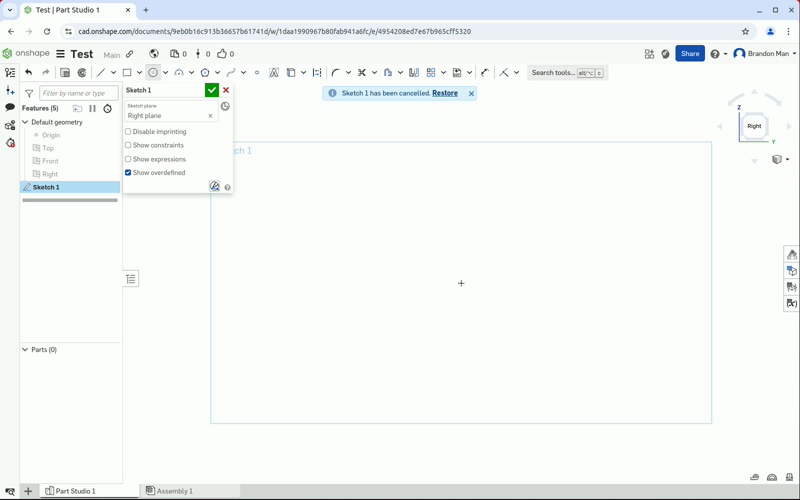
click(461, 282)
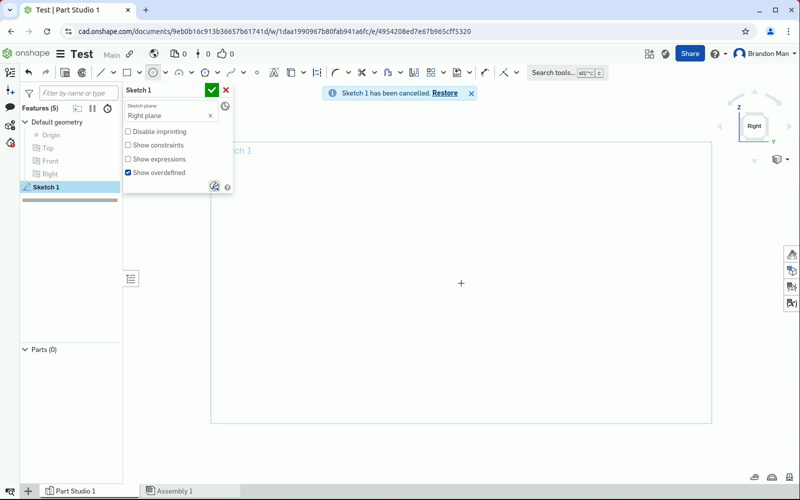
key_up(shift)
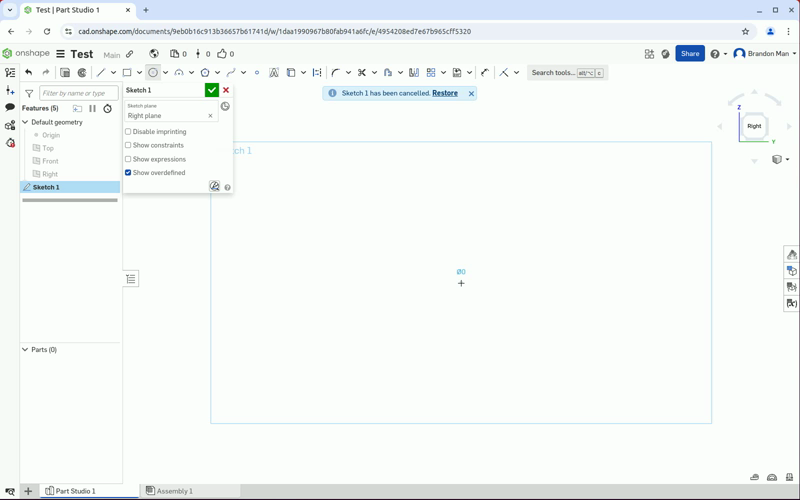
mouse_move(499, 282)
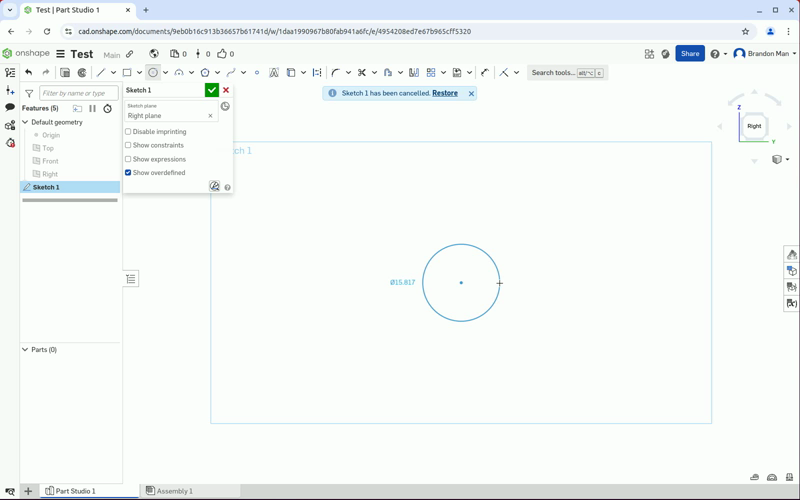
click(499, 282)
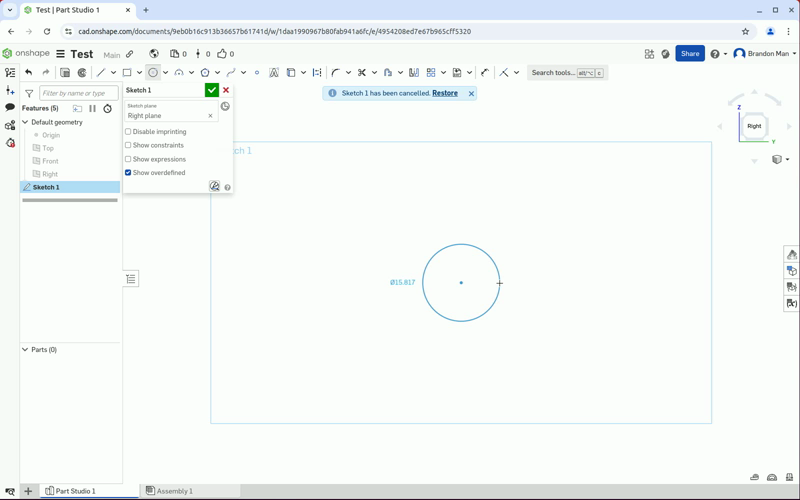
key(esc)
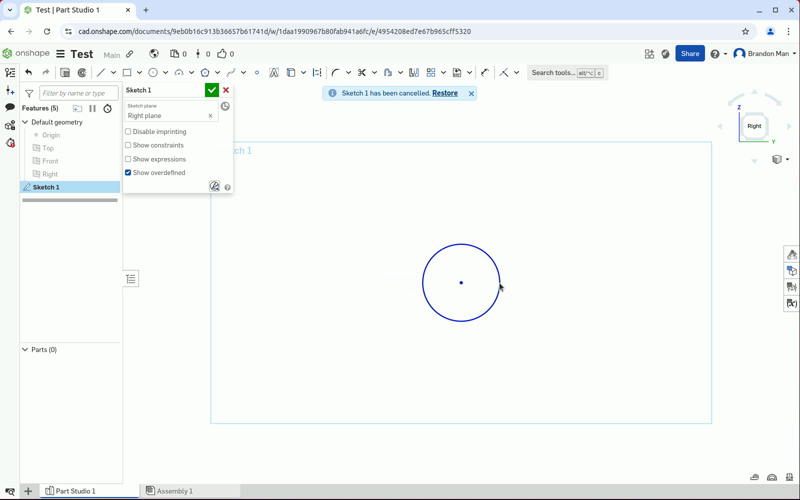
key(c)
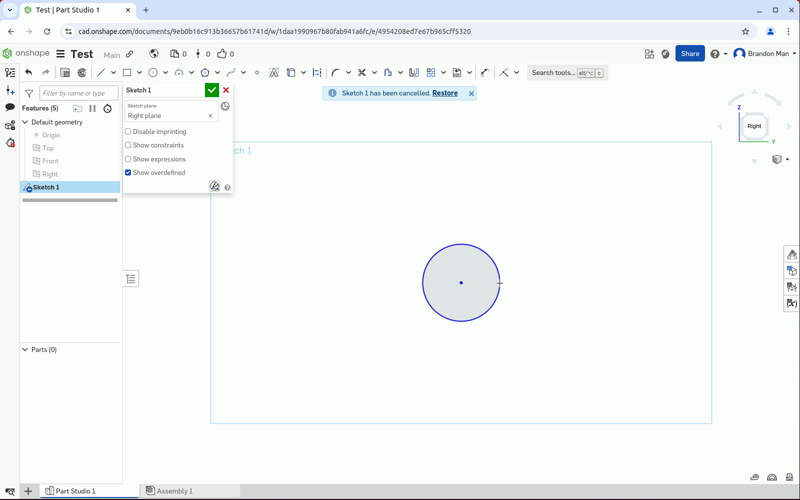
key_down(shift)
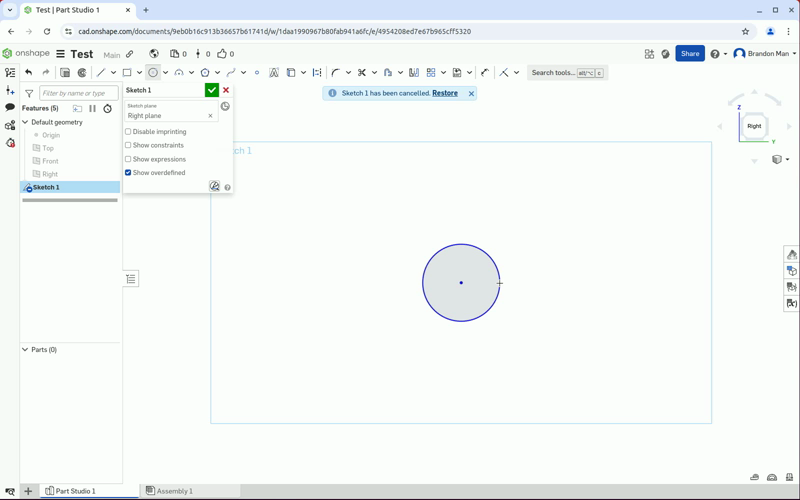
mouse_move(461, 282)
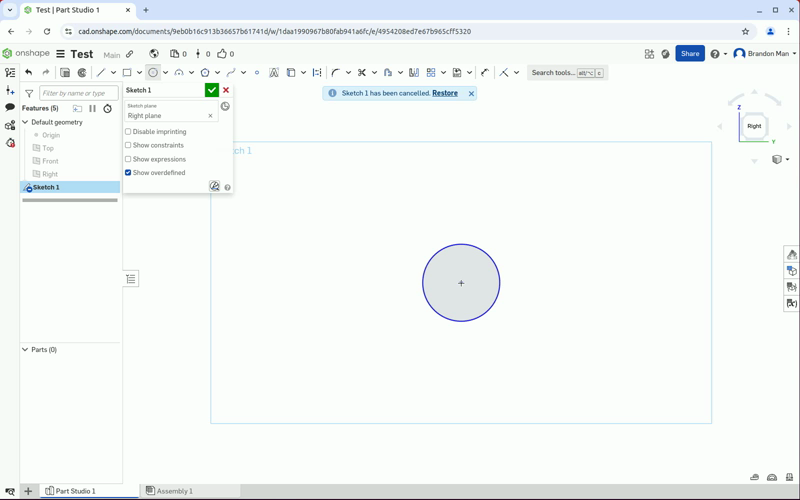
click(461, 282)
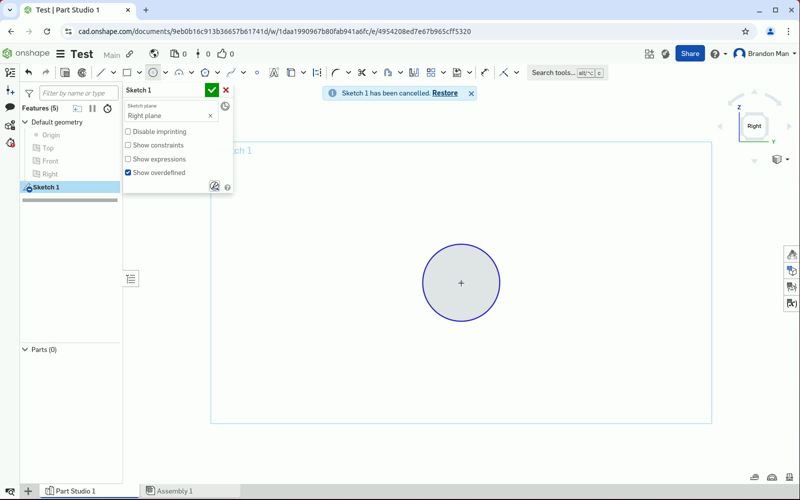
key_up(shift)
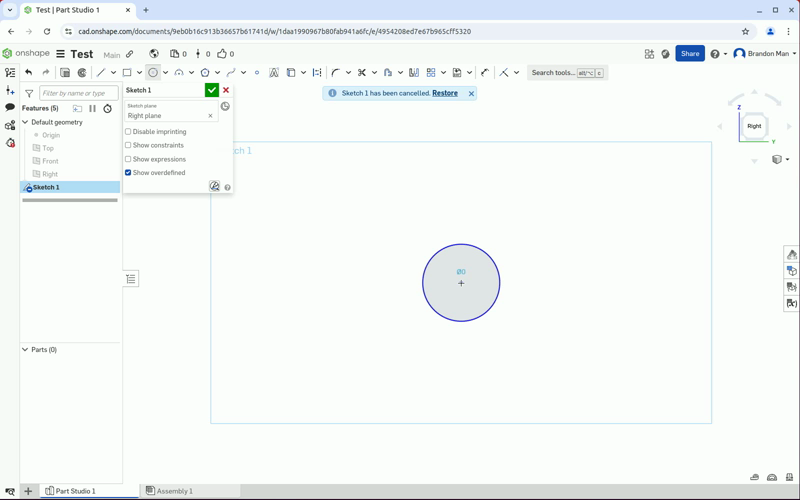
mouse_move(472, 282)
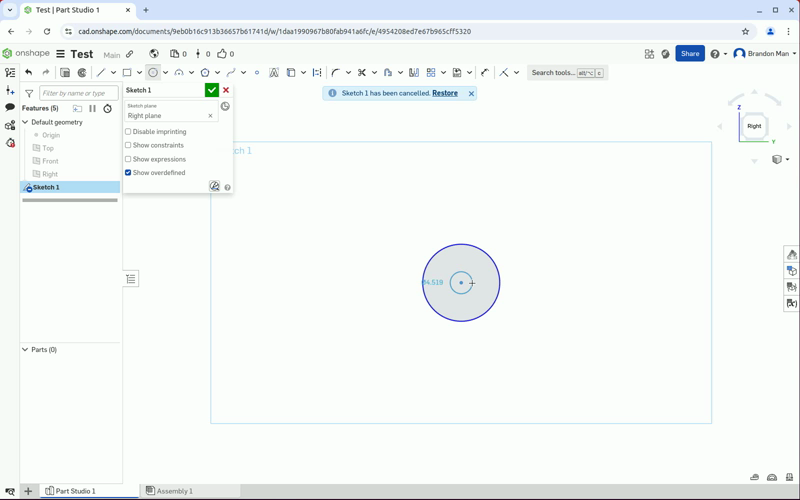
click(472, 282)
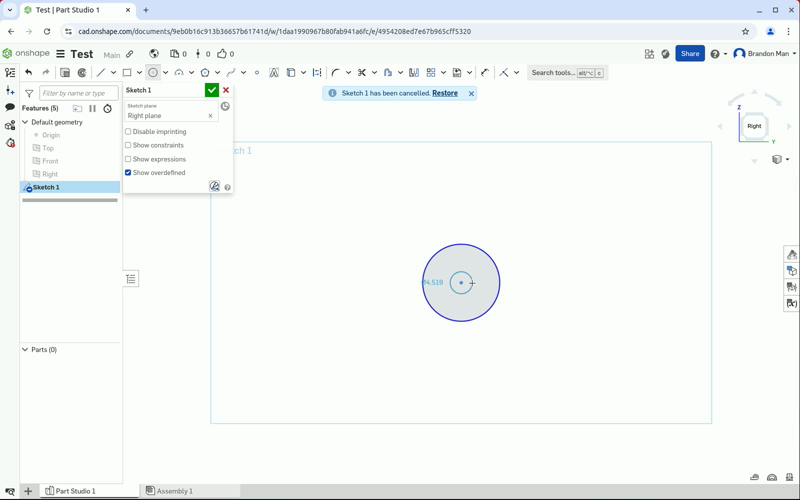
key(esc)
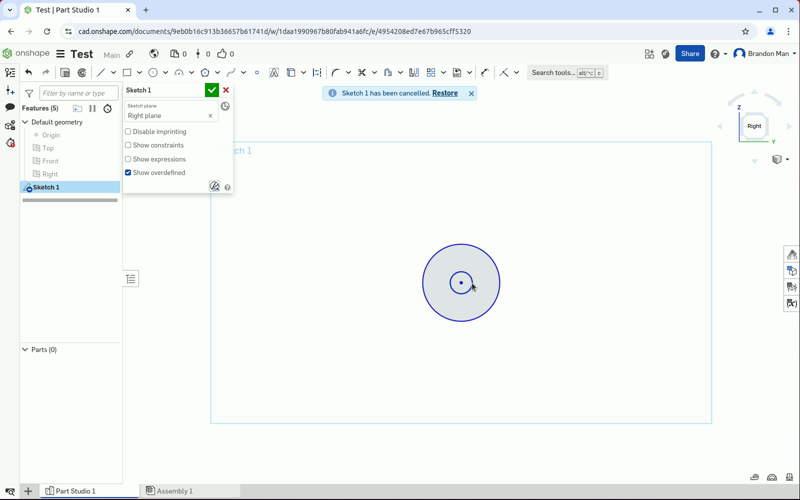
mouse_move(471, 297)
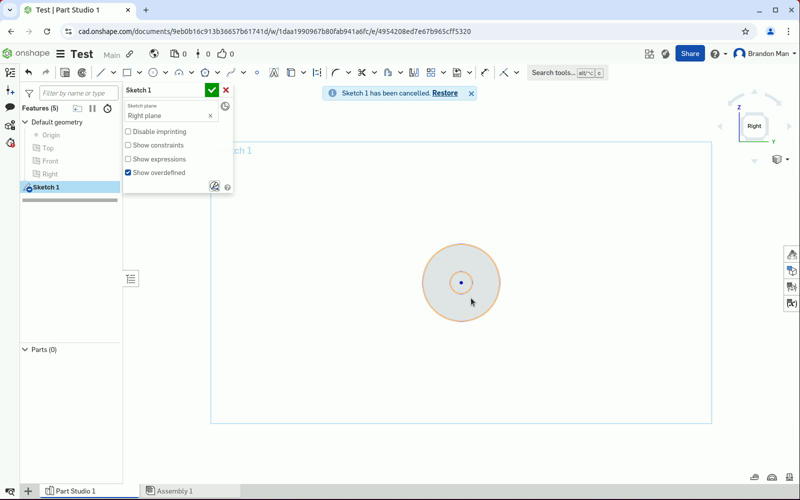
click(471, 297)
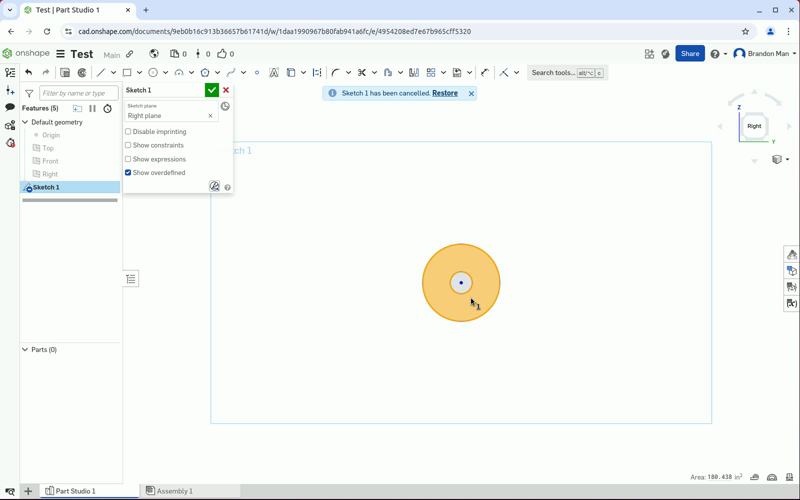
mouse_move(73, 352)
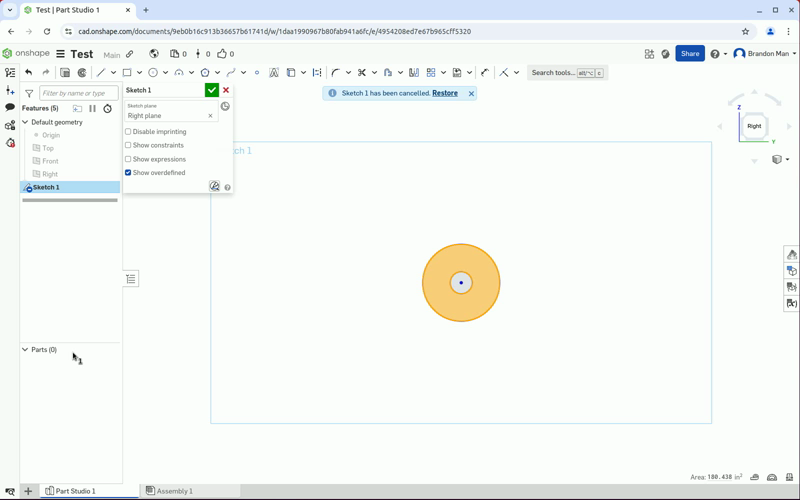
key(shift+y)
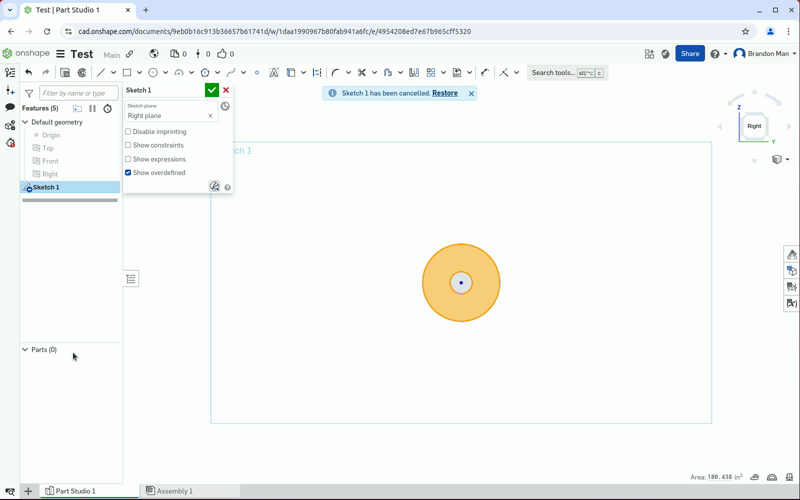
key(shift+e)
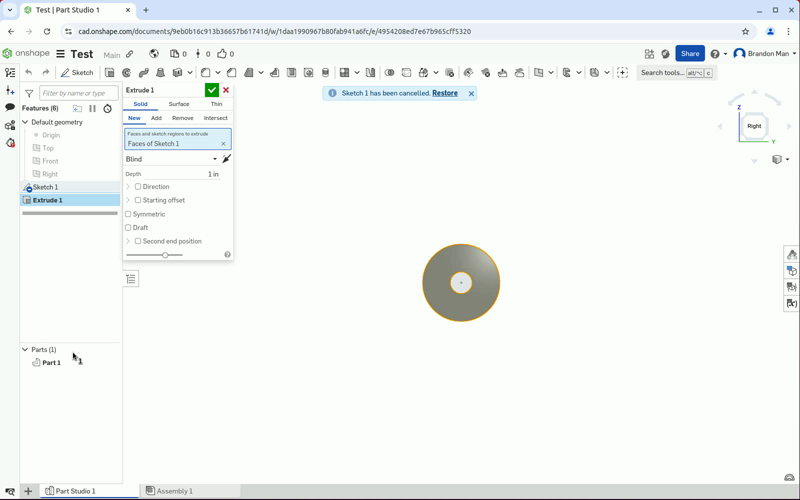
mouse_move(143, 106)
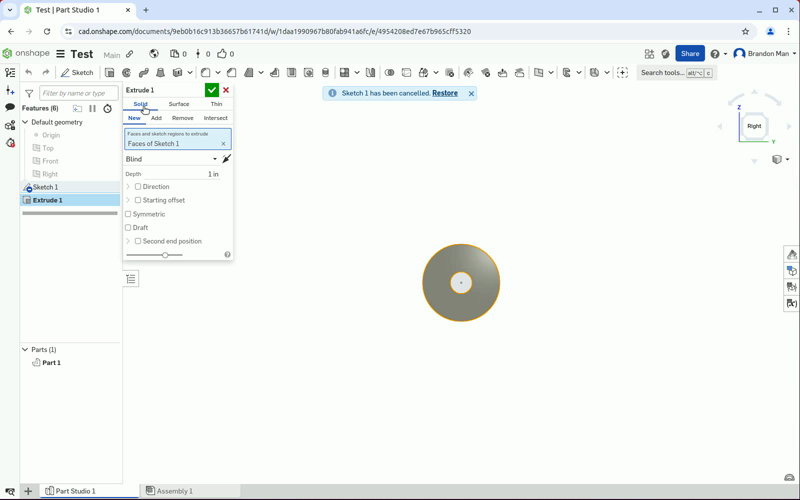
click(143, 106)
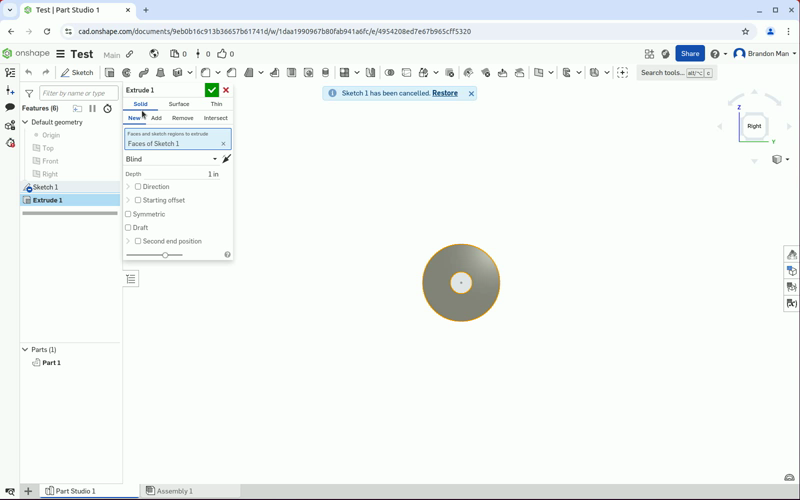
mouse_move(137, 120)
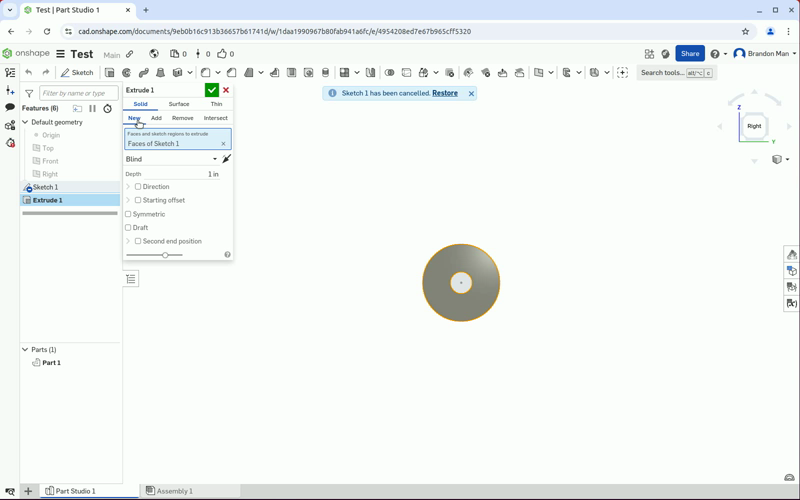
click(137, 120)
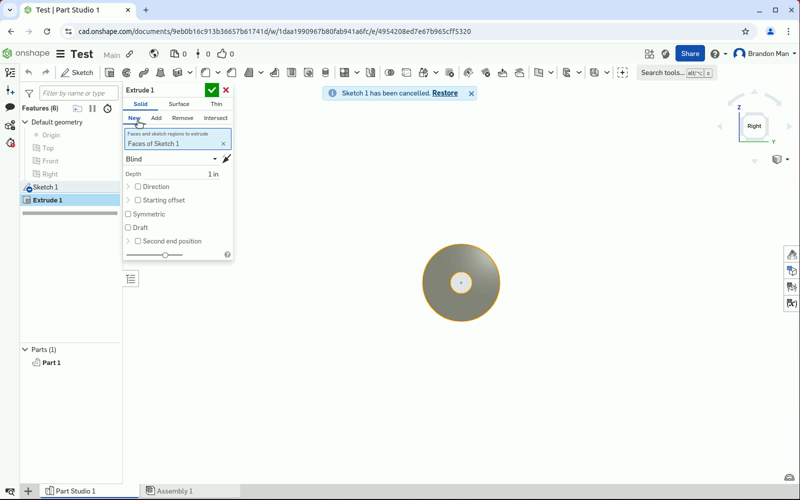
key(tab, 4)
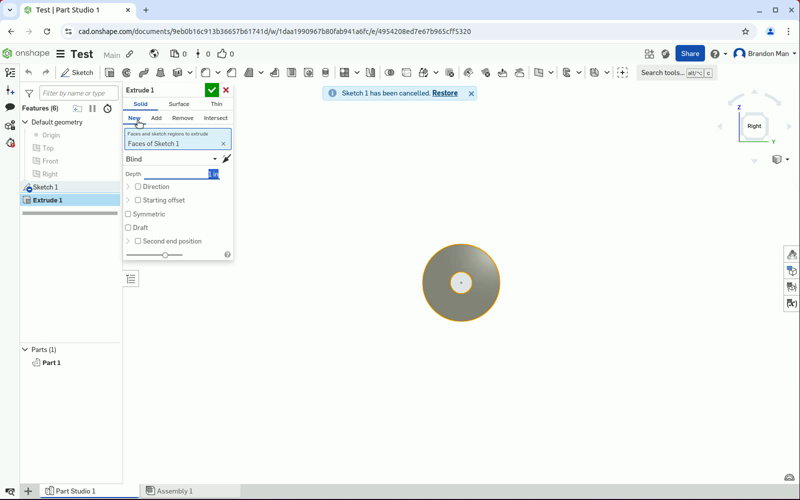
text(23.108)
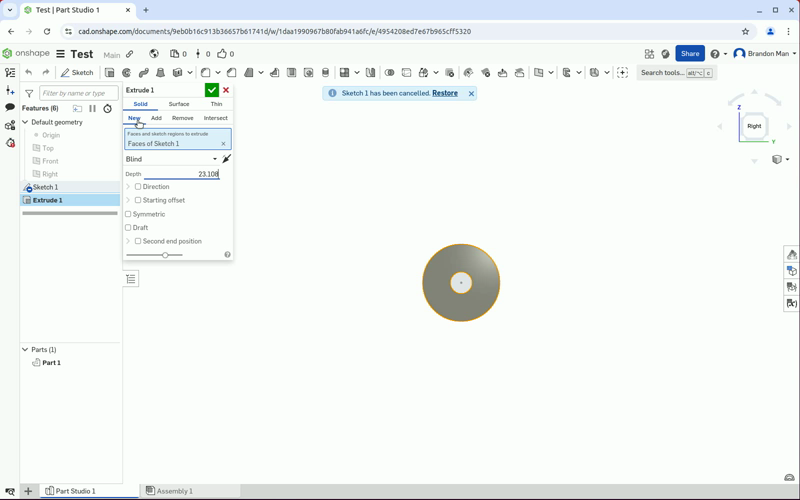
key(enter)
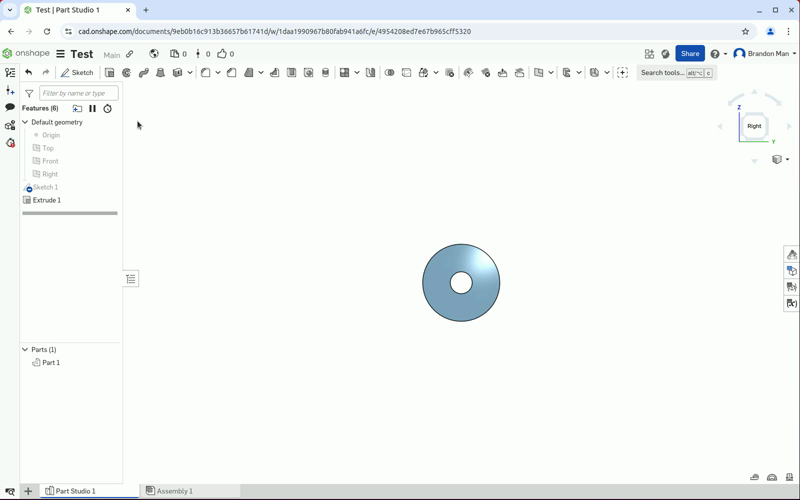
key(shift+h)
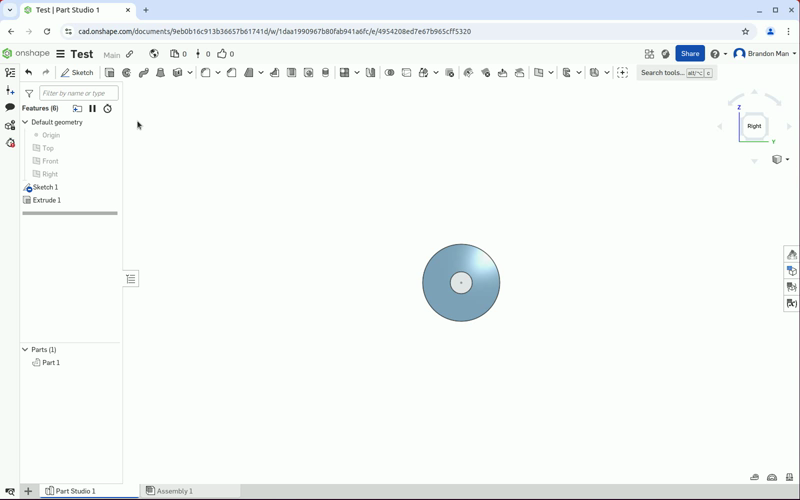
key(shift+h)
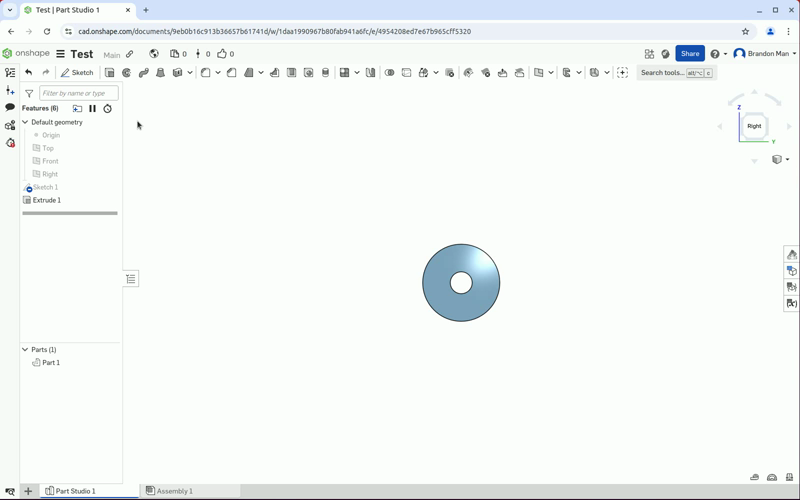
mouse_move(73, 189)
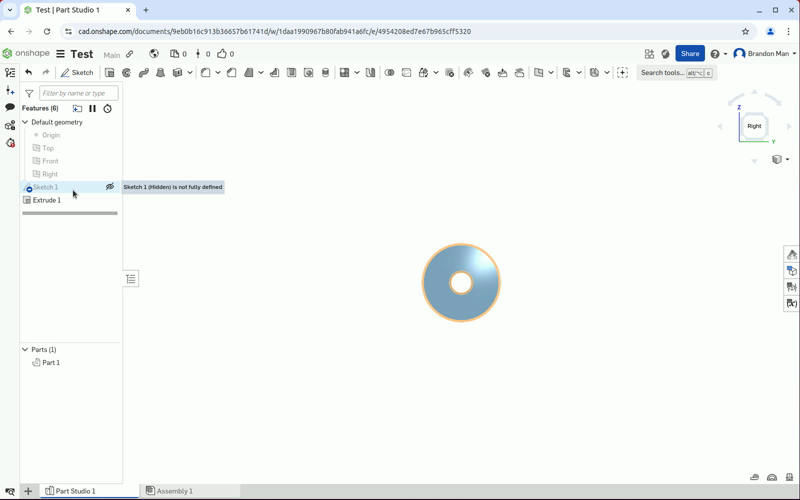
click(73, 189)
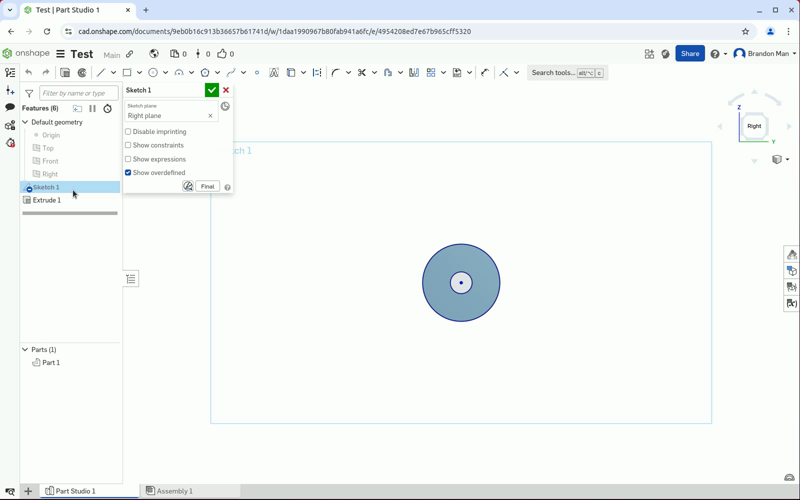
mouse_move(229, 92)
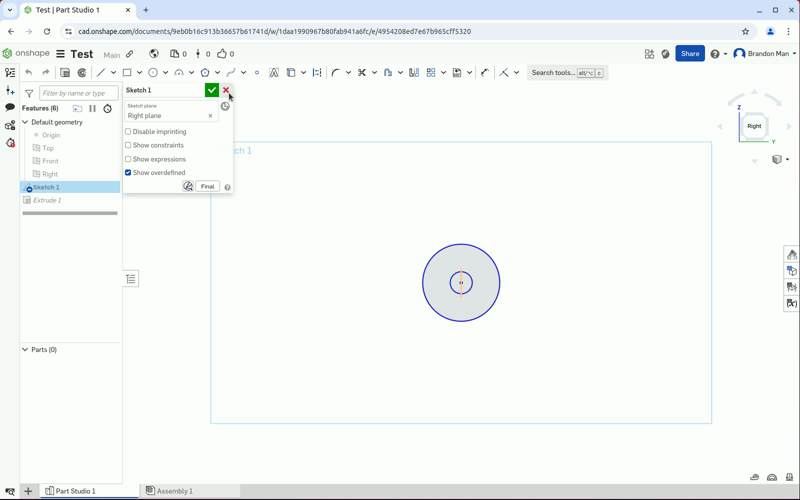
click(229, 92)
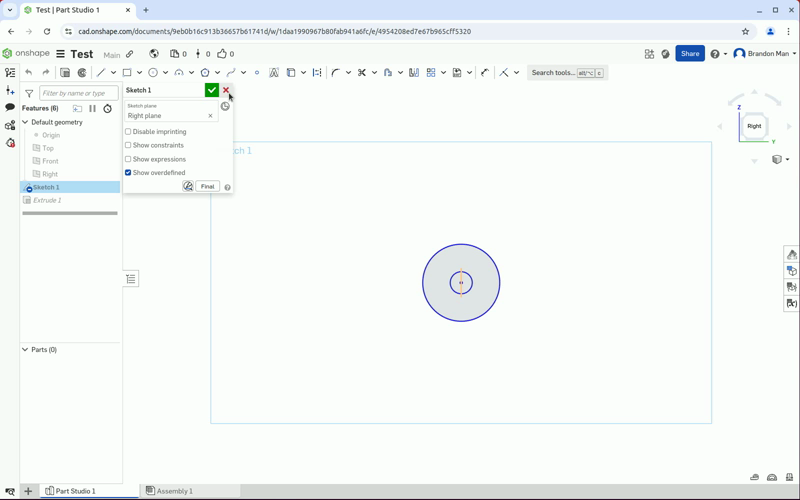
key(shift+s)
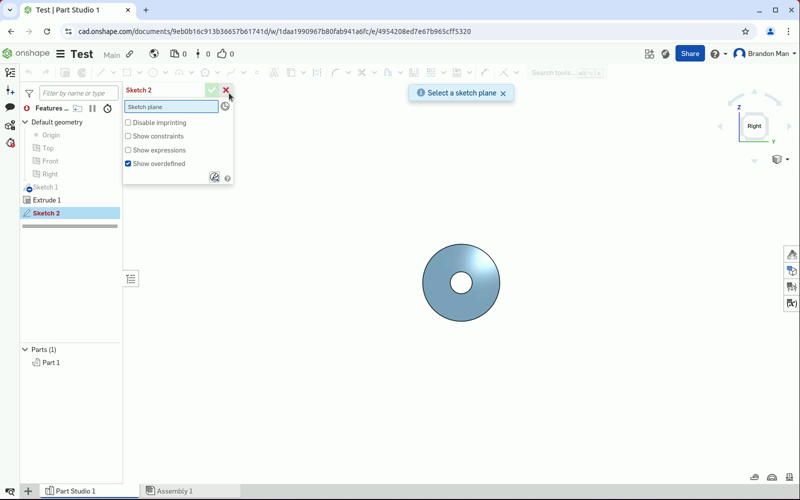
mouse_move(73, 176)
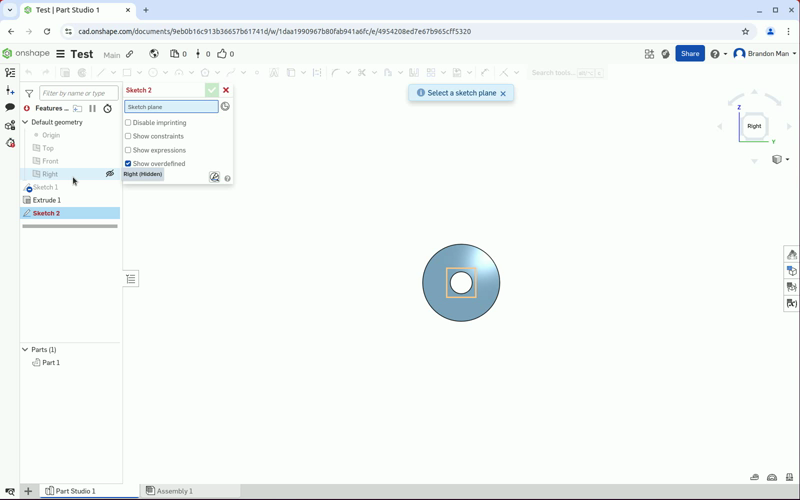
click(73, 176)
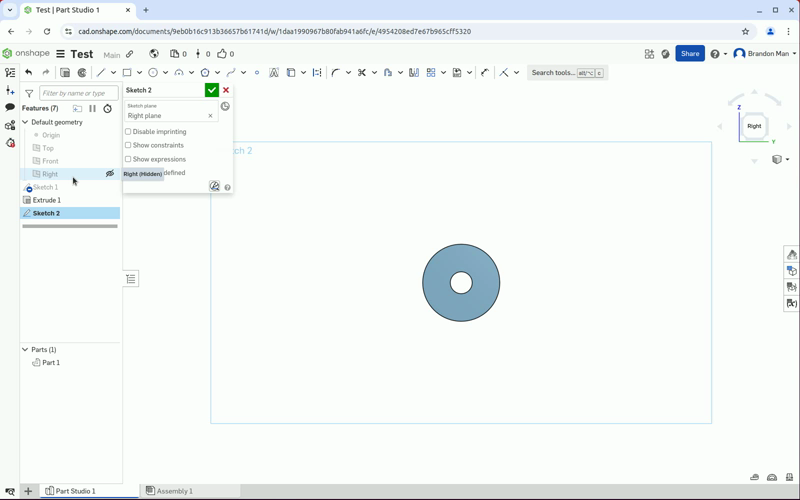
mouse_move(73, 352)
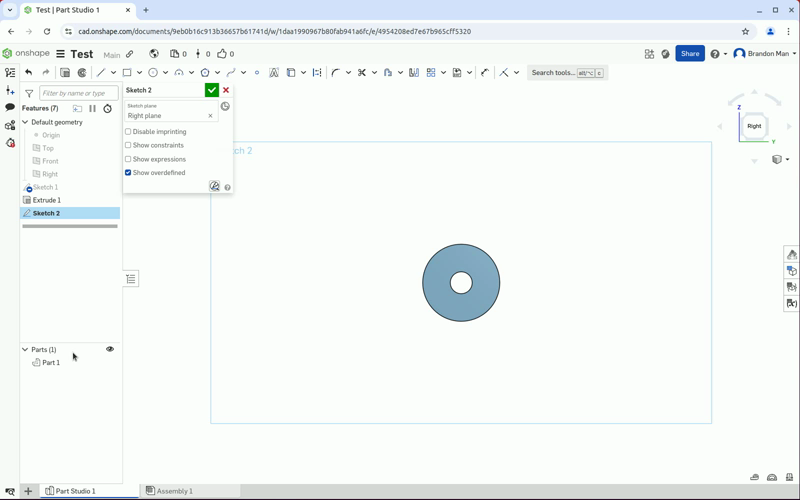
key(y)
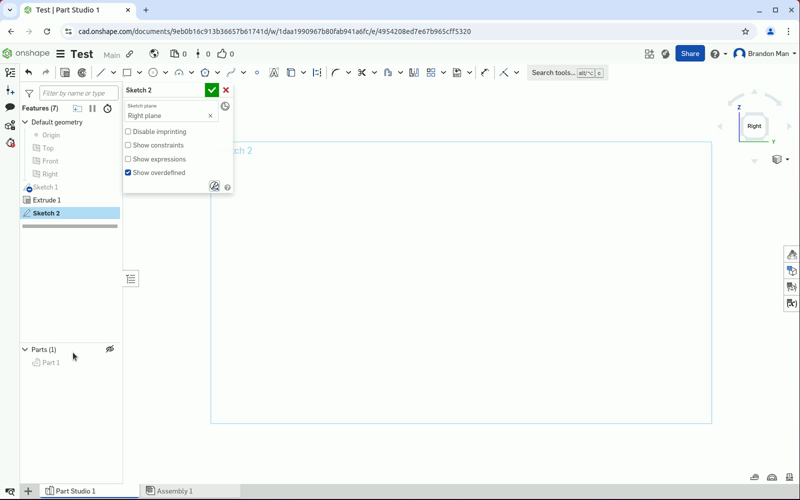
key(c)
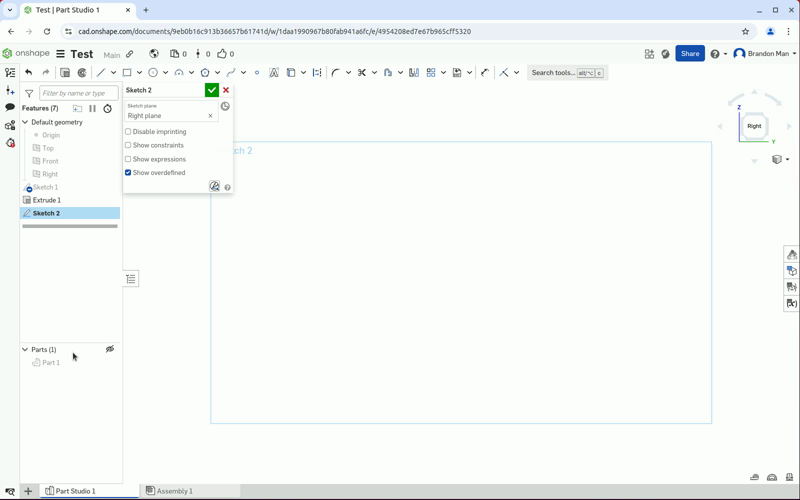
key_down(shift)
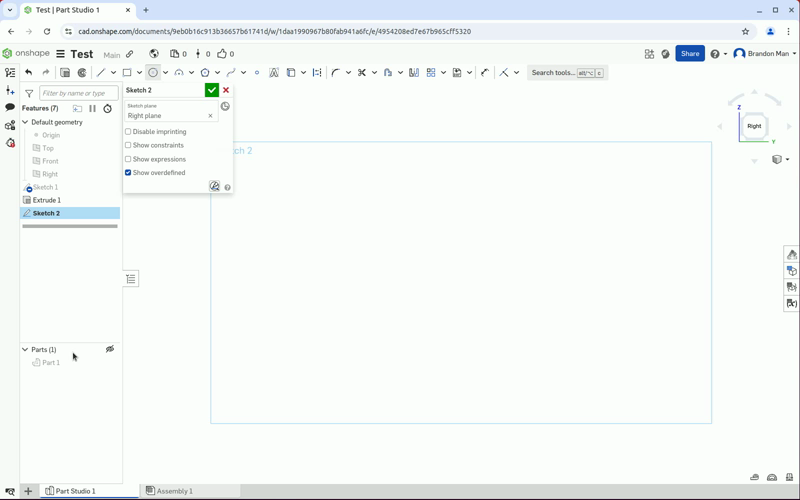
mouse_move(460, 282)
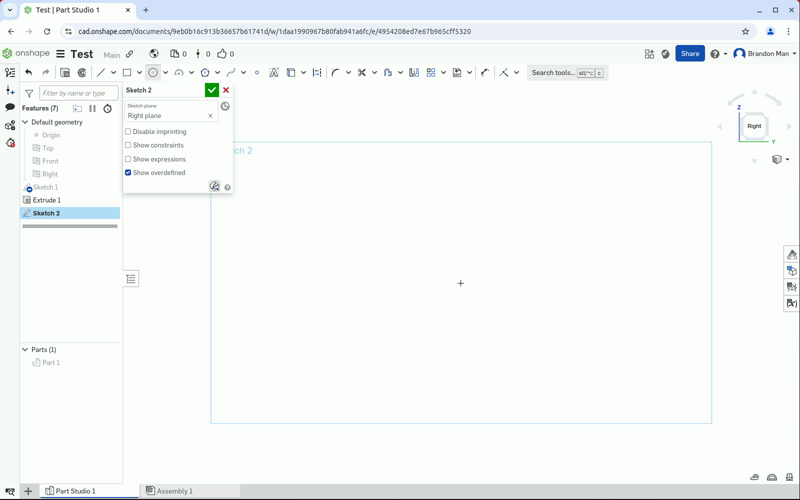
click(460, 282)
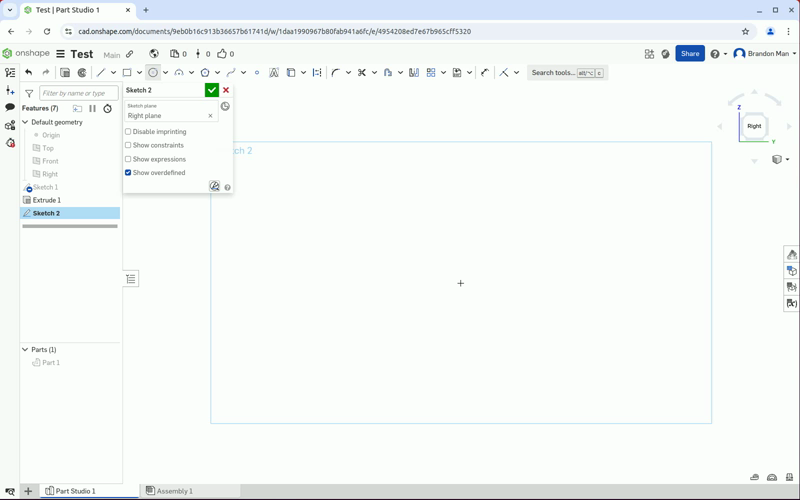
key_up(shift)
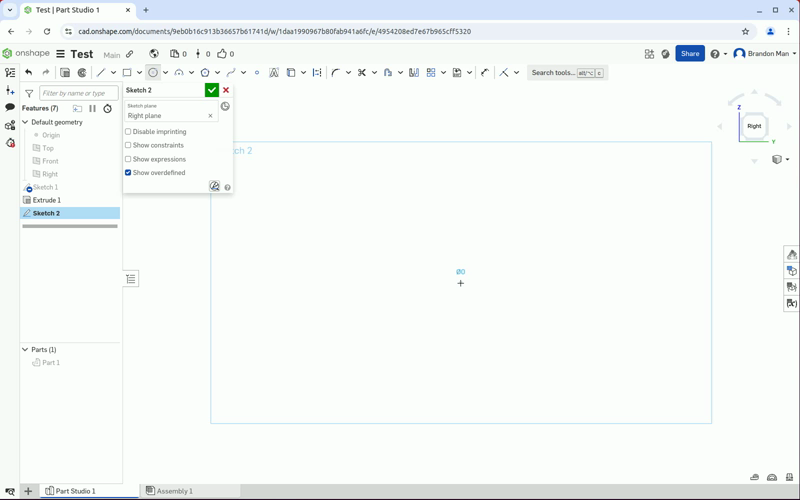
mouse_move(472, 282)
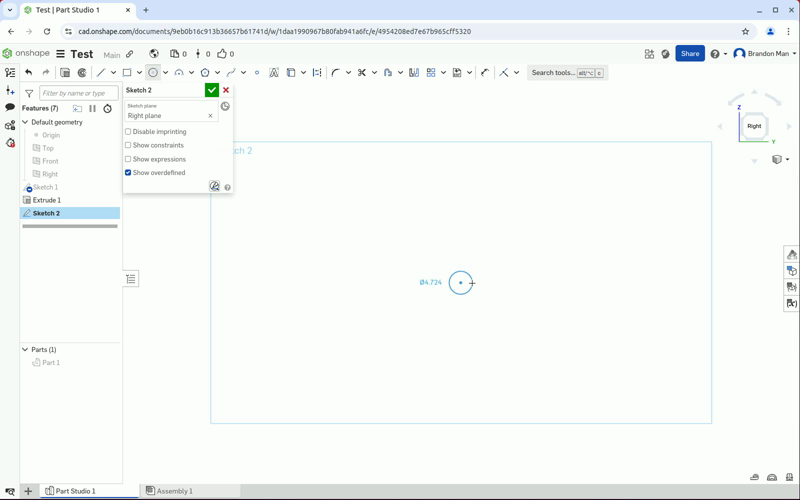
click(472, 282)
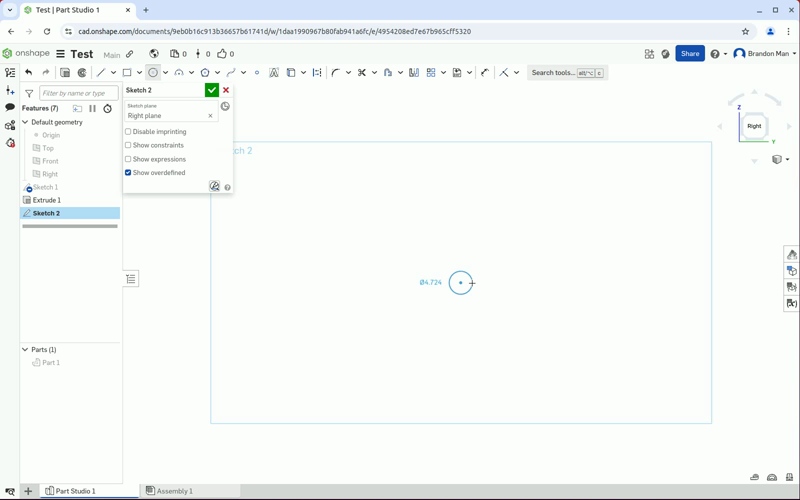
key(esc)
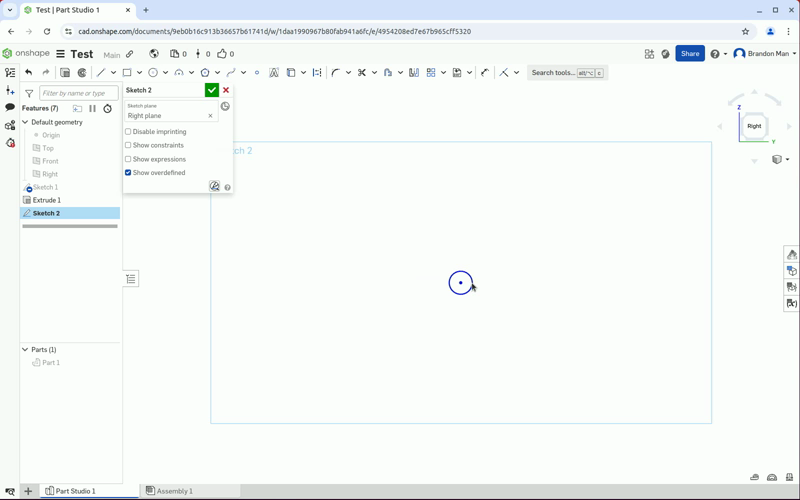
mouse_move(459, 282)
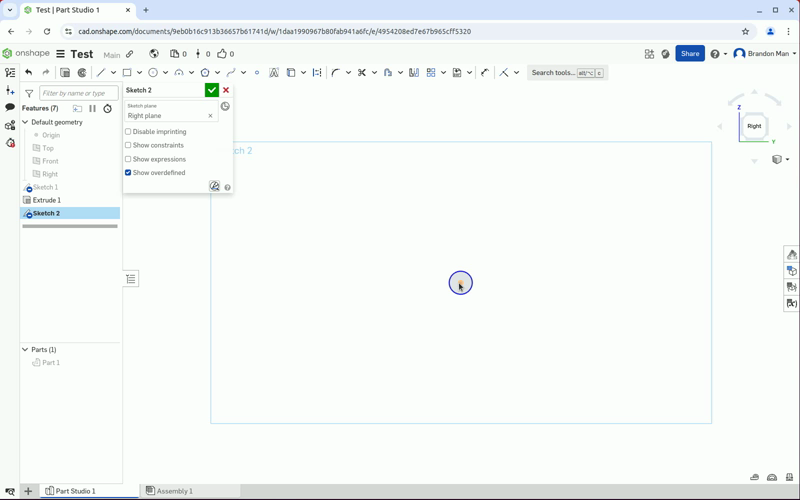
scroll(6)
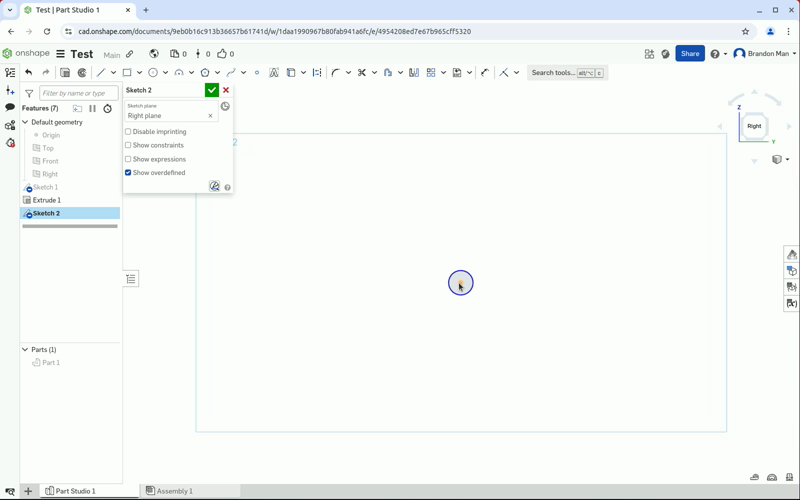
scroll(6)
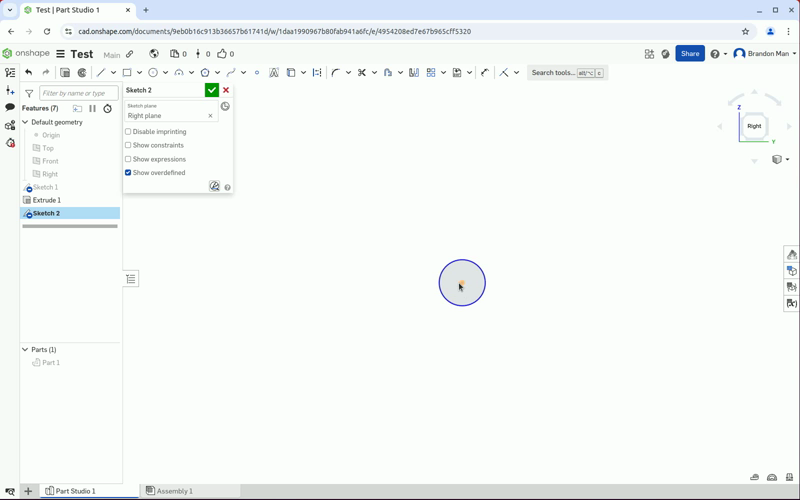
scroll(6)
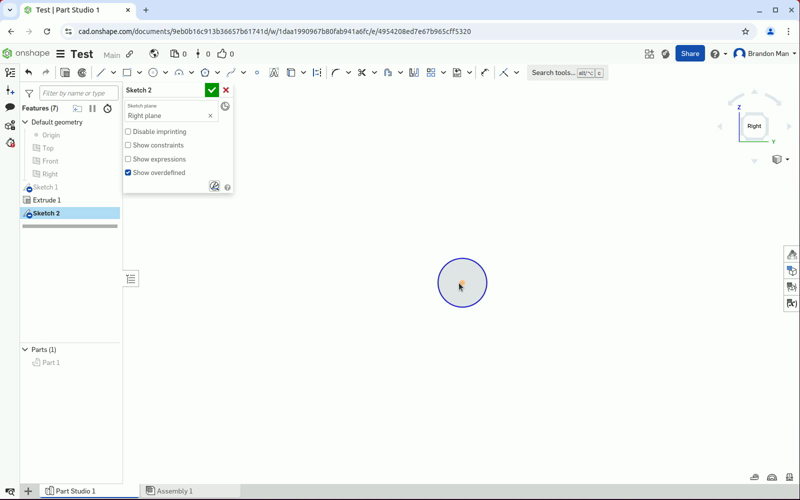
scroll(6)
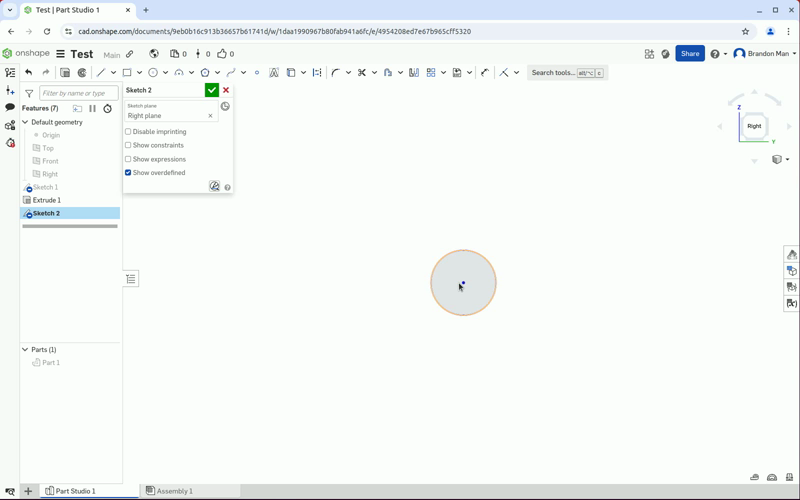
scroll(6)
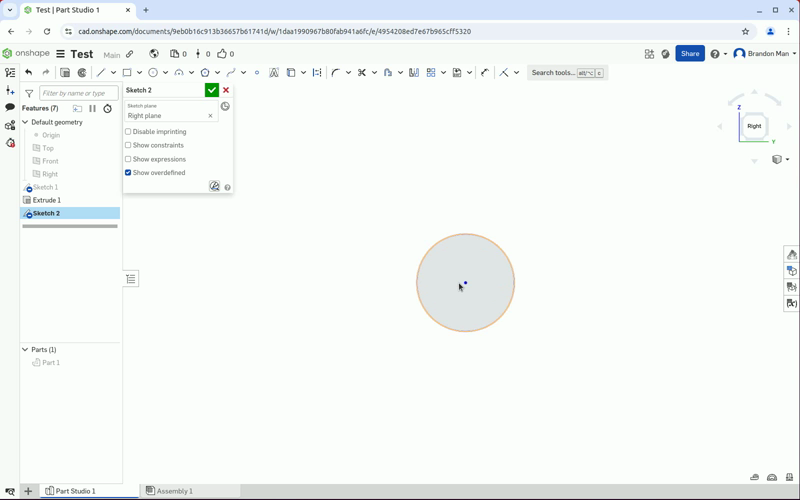
scroll(6)
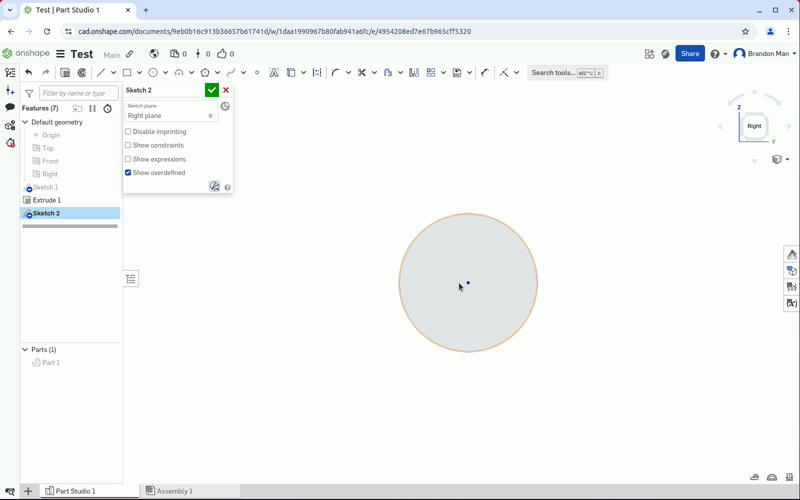
scroll(6)
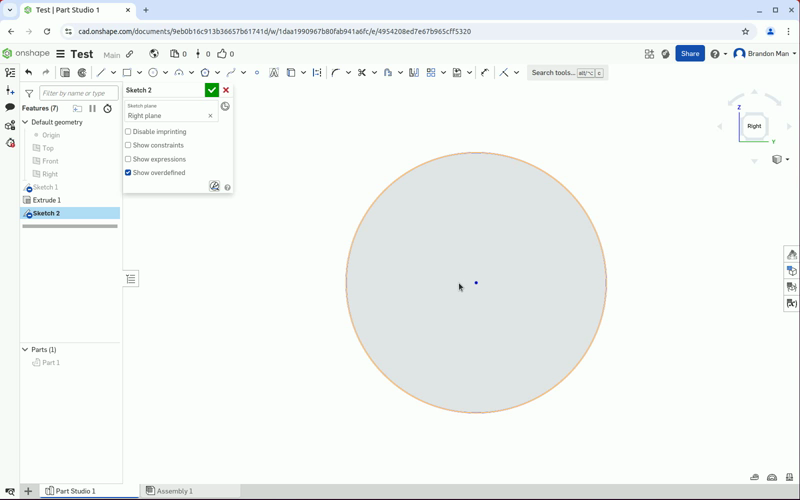
click(459, 282)
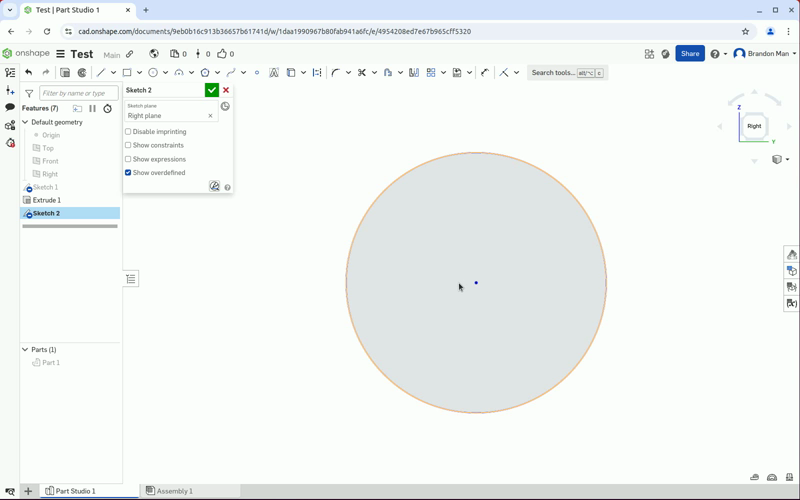
scroll(-6)
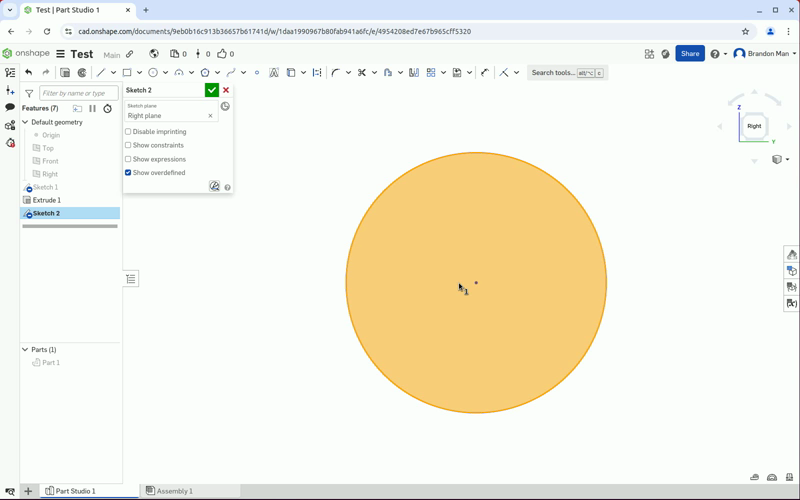
scroll(-6)
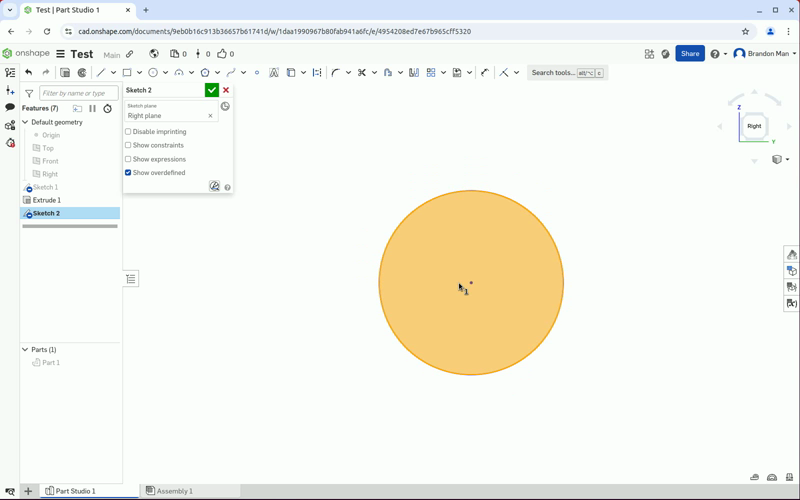
scroll(-6)
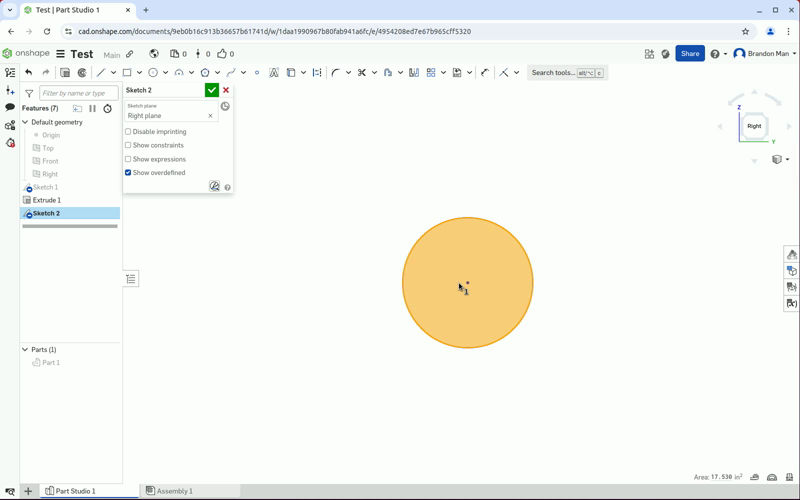
scroll(-6)
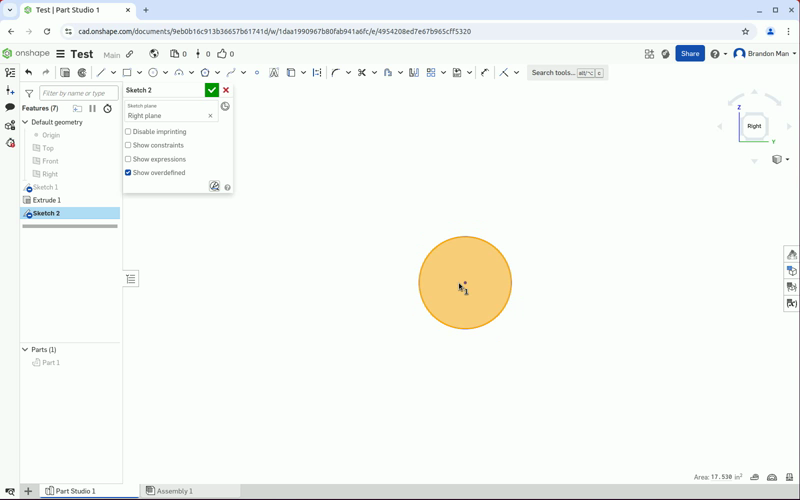
scroll(-6)
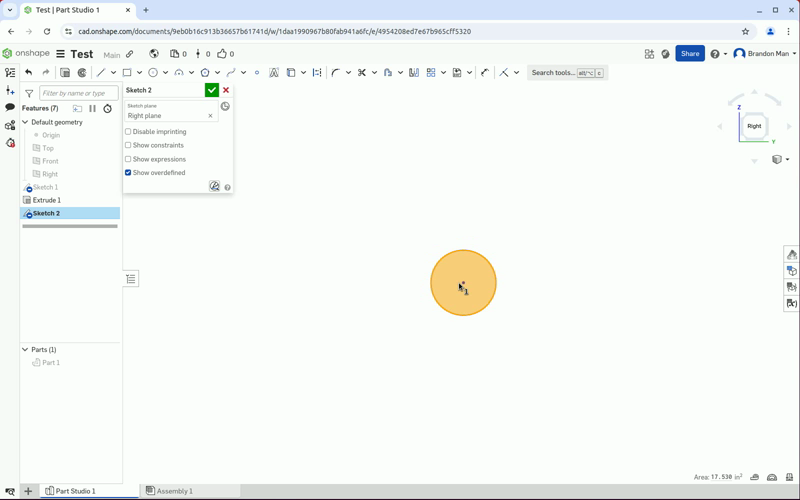
scroll(-6)
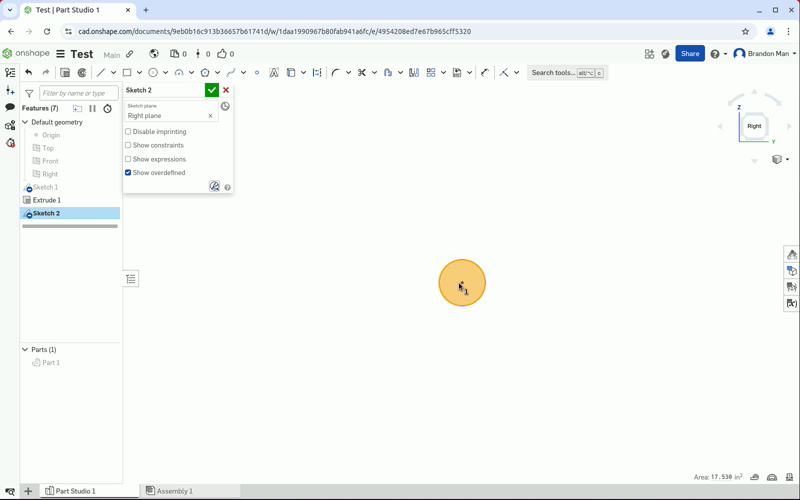
scroll(-6)
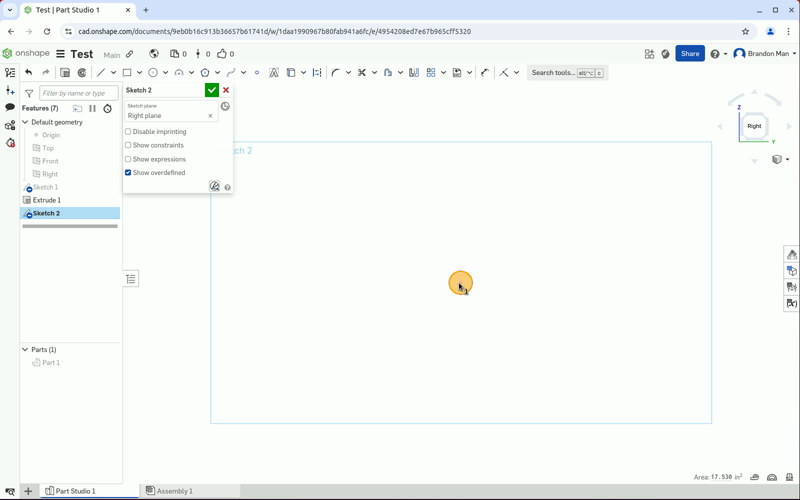
mouse_move(73, 352)
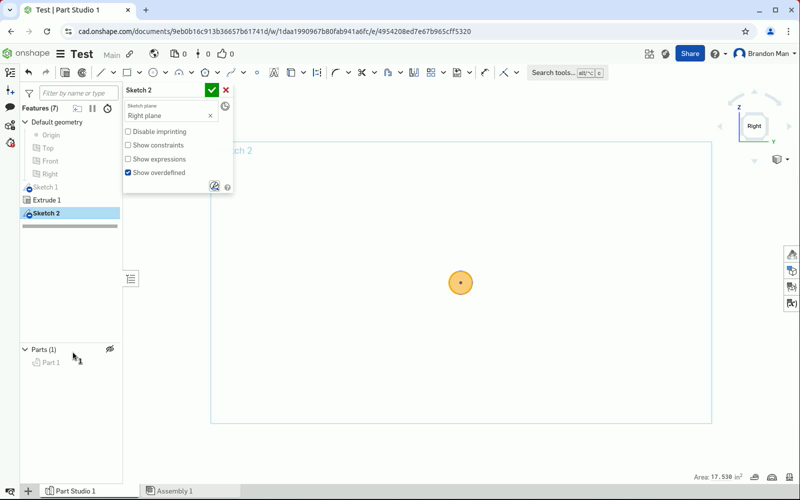
key(shift+y)
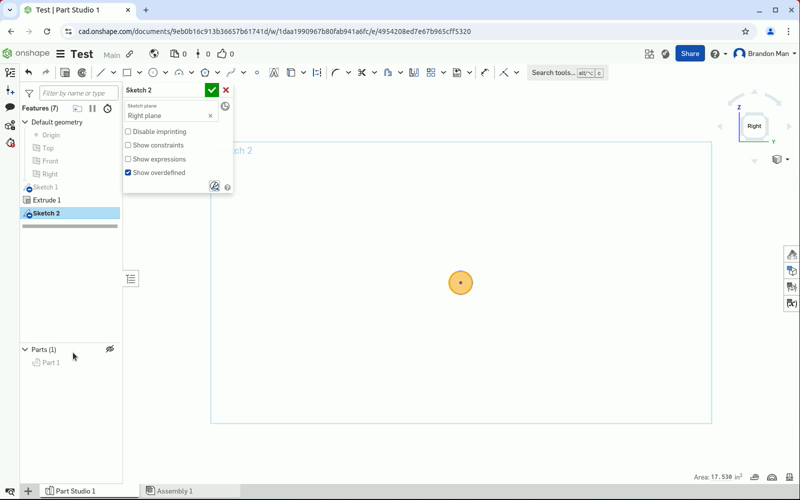
key(shift+e)
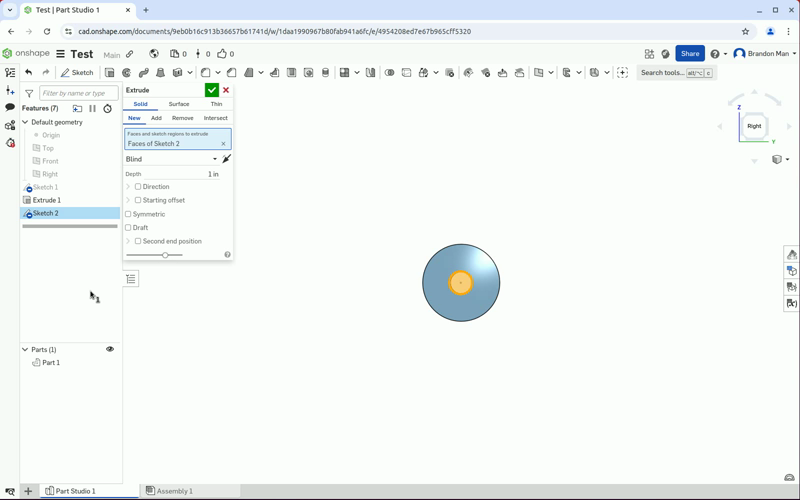
mouse_move(143, 106)
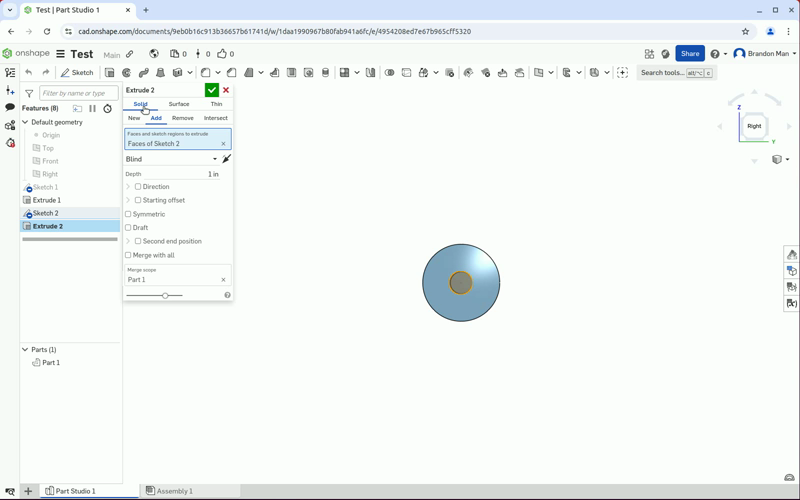
click(143, 106)
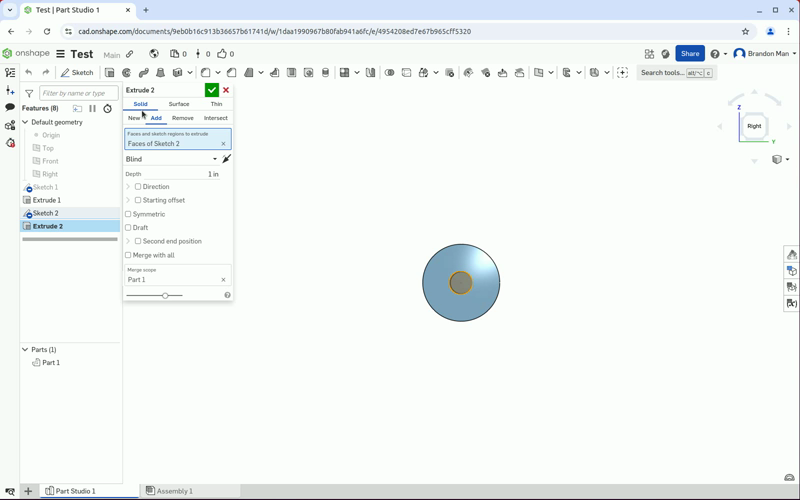
mouse_move(137, 120)
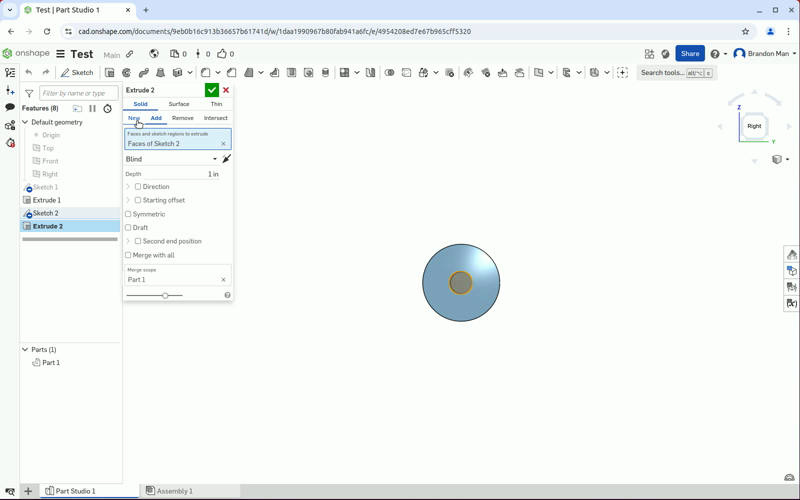
click(137, 120)
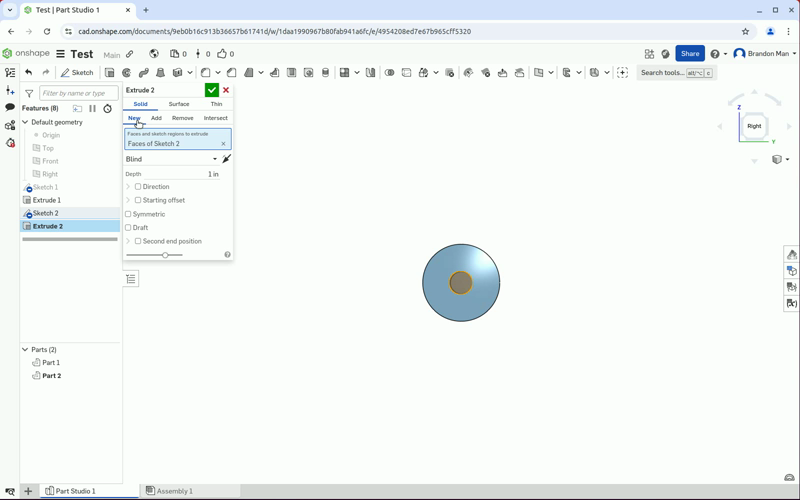
key(tab, 4)
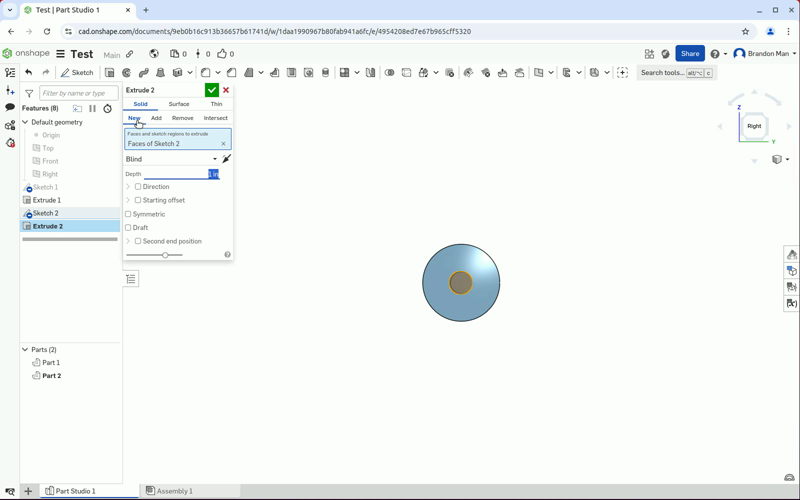
text(23.108)
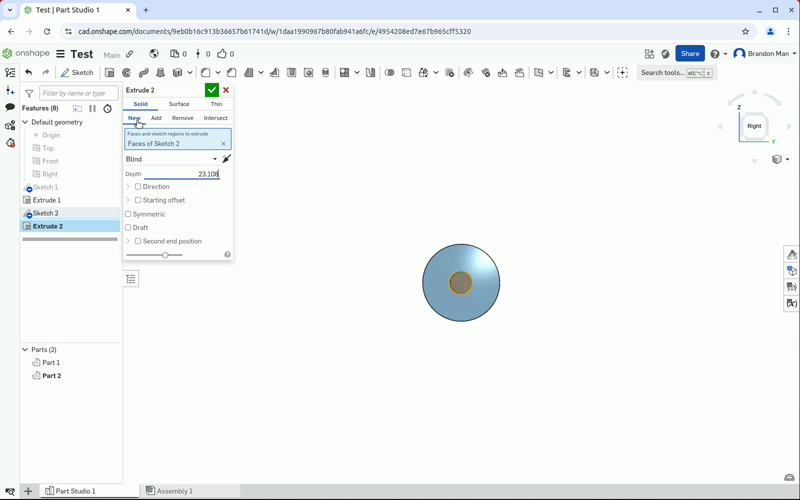
key(enter)
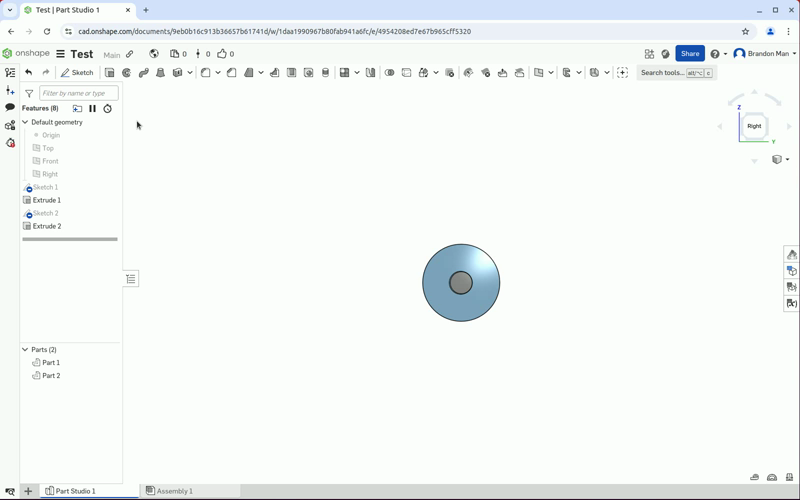
key(shift+h)
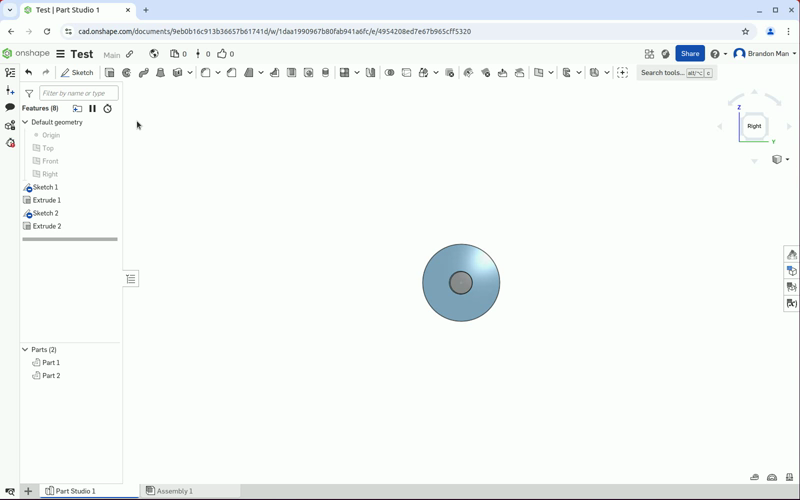
key(shift+h)
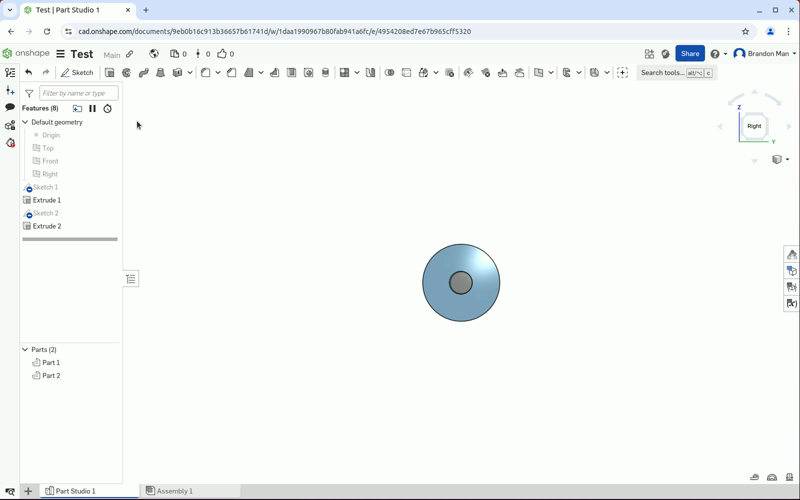
mouse_move(73, 189)
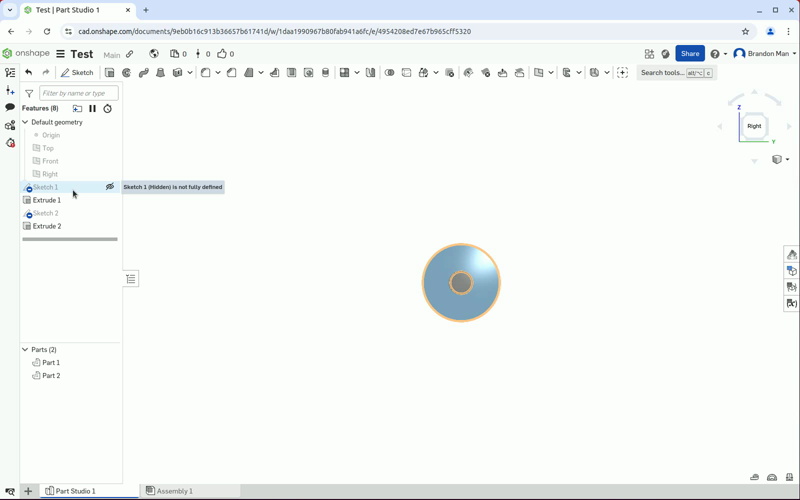
click(73, 189)
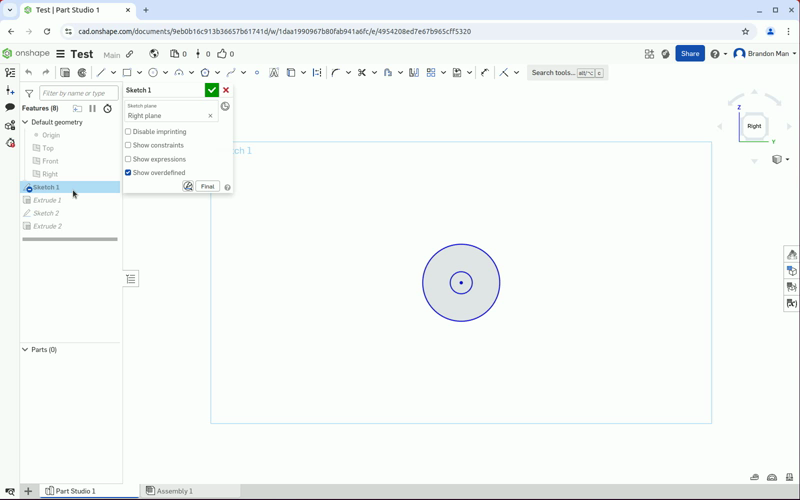
mouse_move(229, 92)
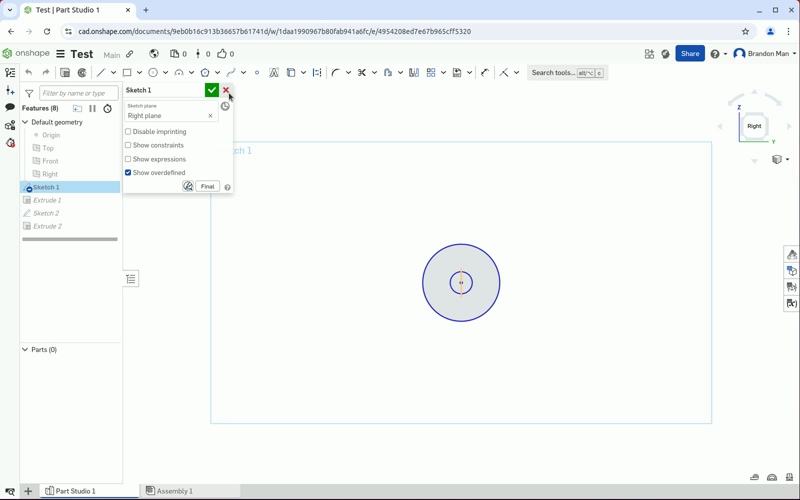
click(229, 92)
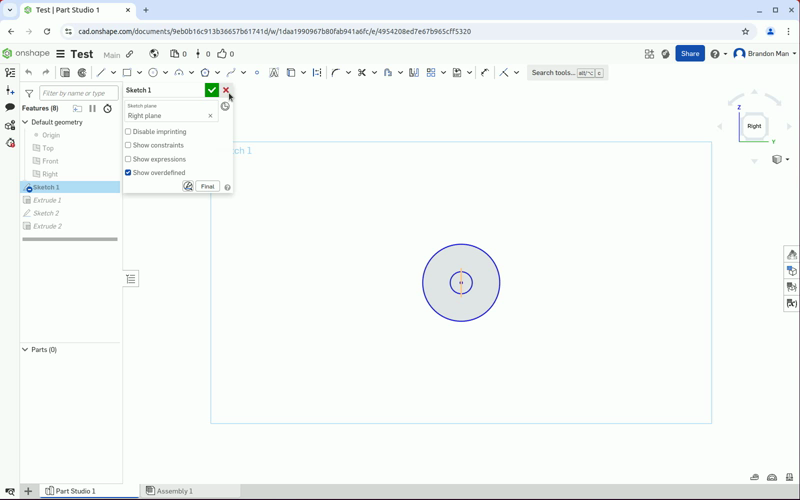
key(shift+s)
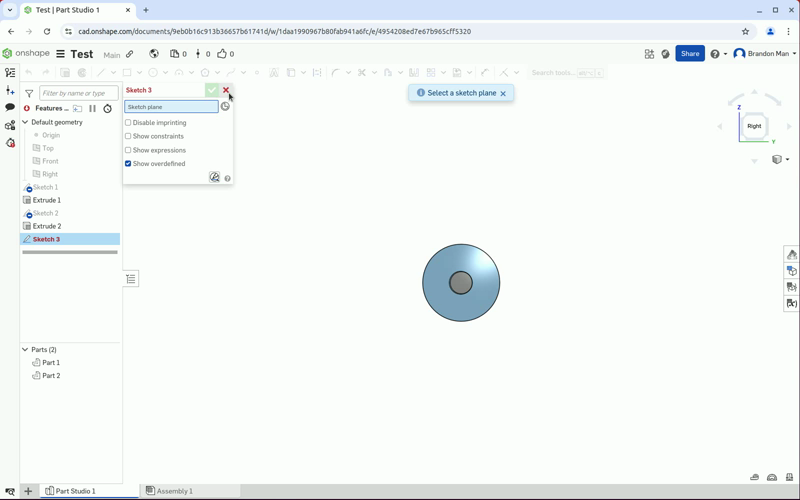
mouse_move(73, 176)
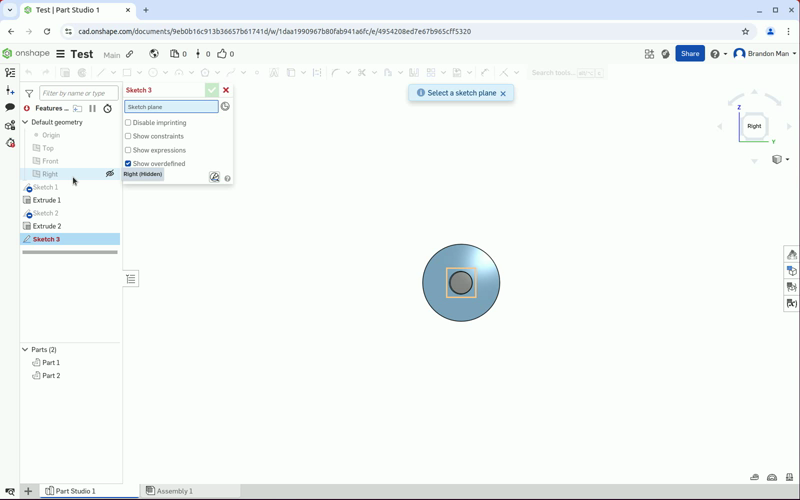
click(73, 176)
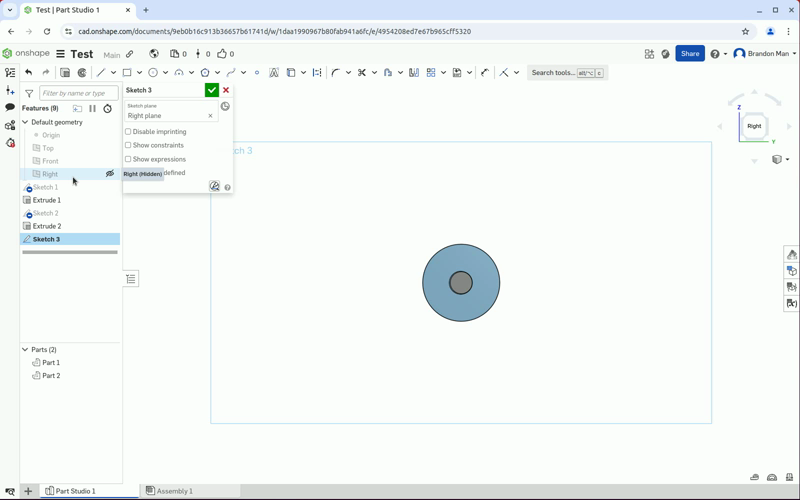
mouse_move(73, 352)
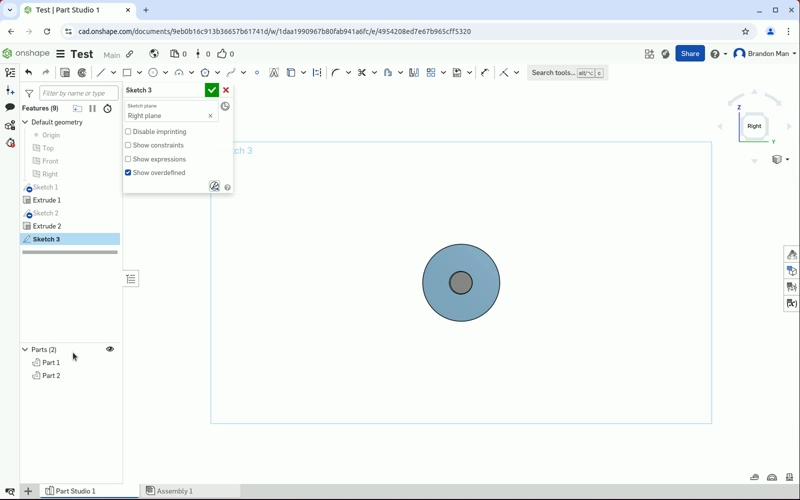
key(y)
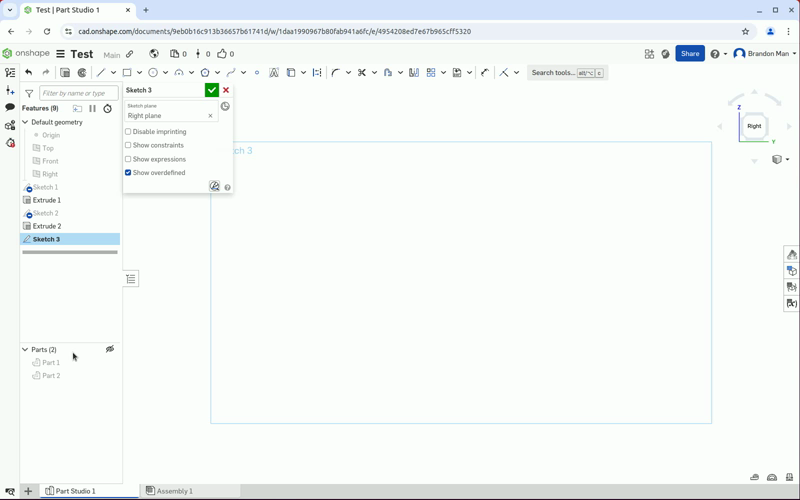
key(c)
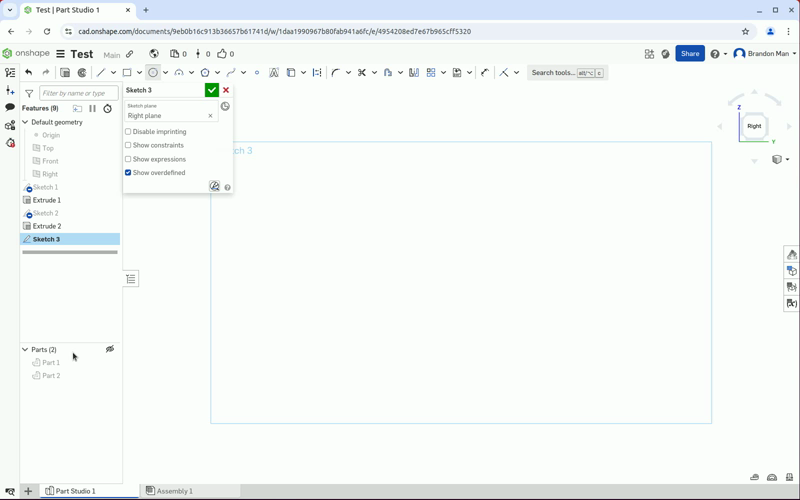
key_down(shift)
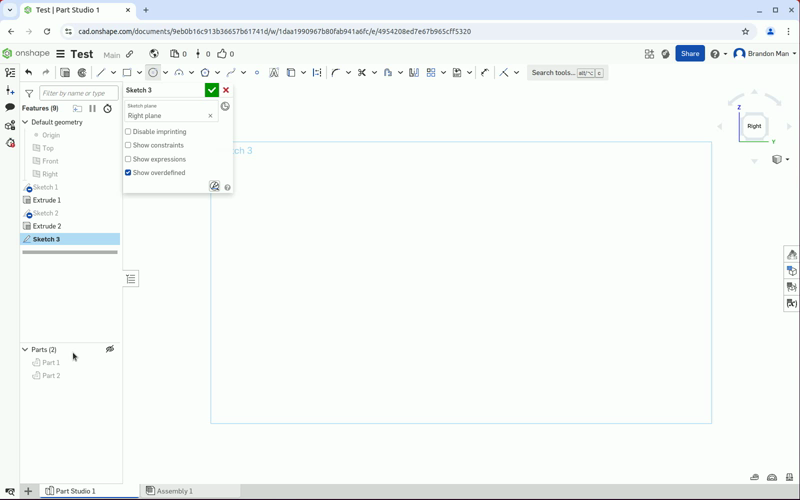
mouse_move(460, 282)
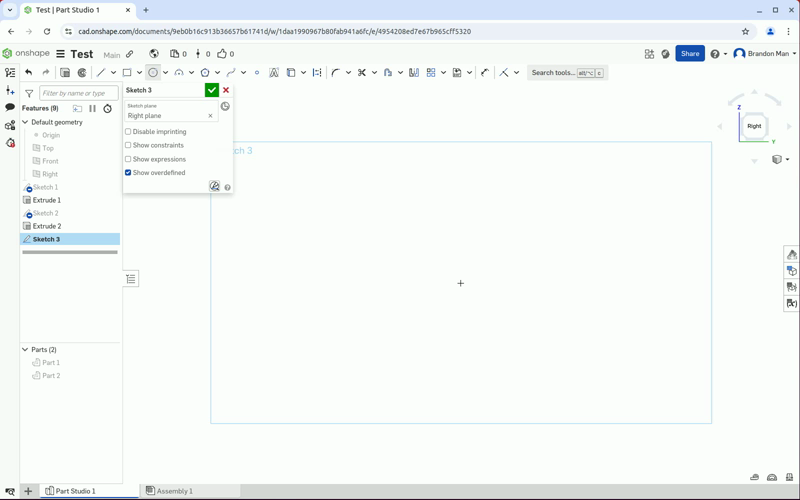
click(460, 282)
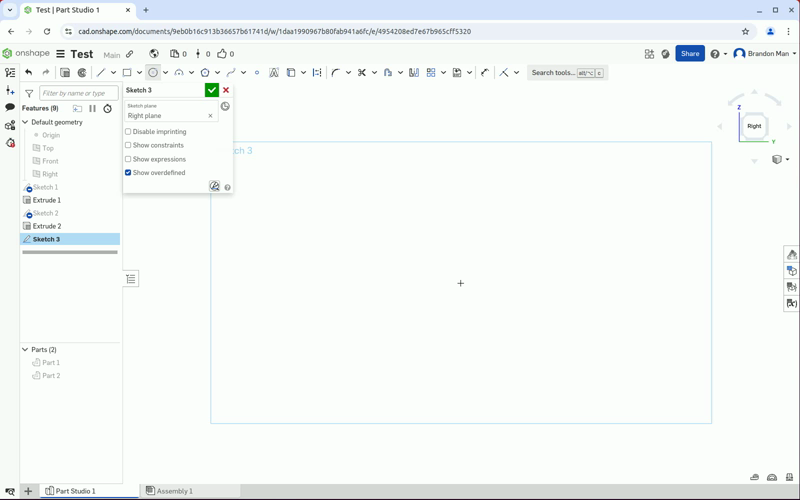
key_up(shift)
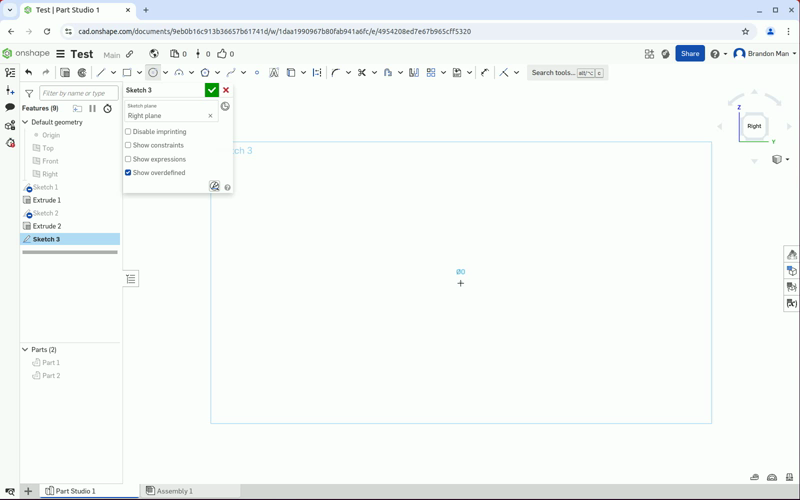
mouse_move(472, 282)
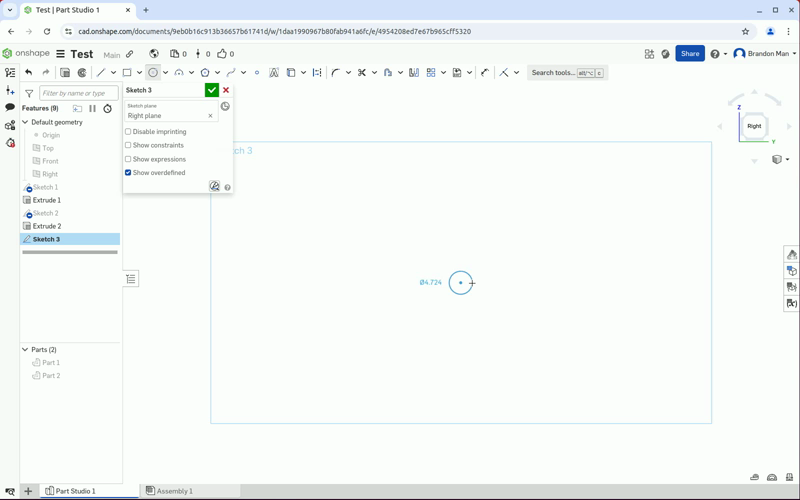
click(472, 282)
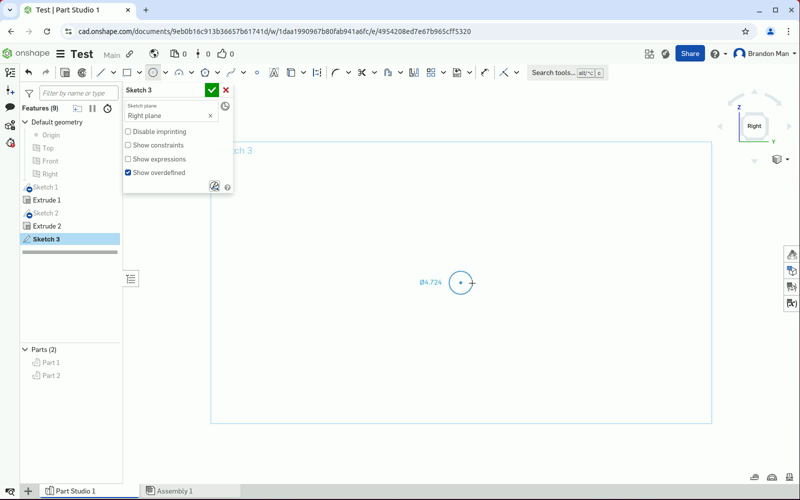
key(esc)
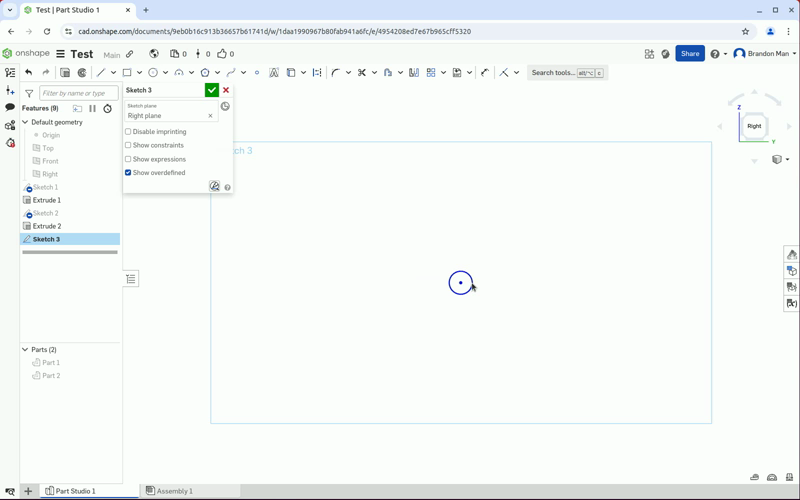
mouse_move(460, 290)
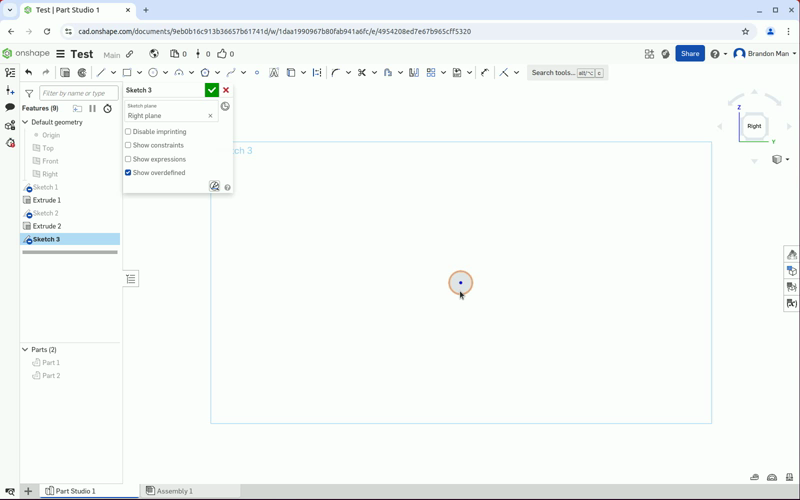
scroll(6)
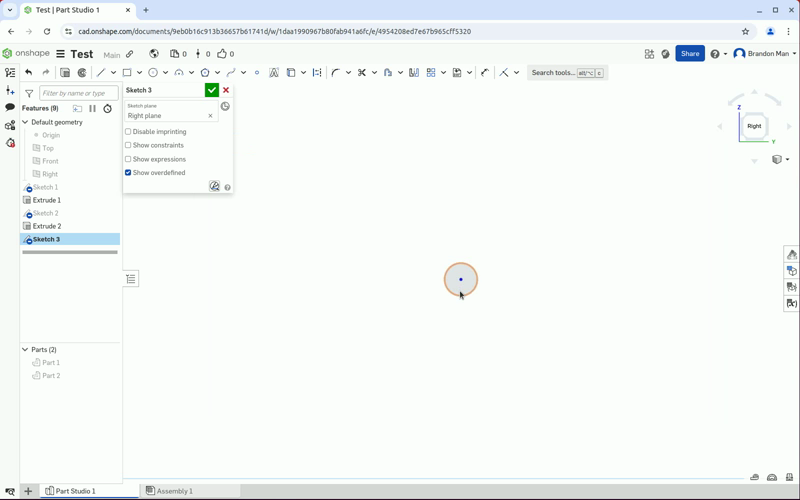
scroll(6)
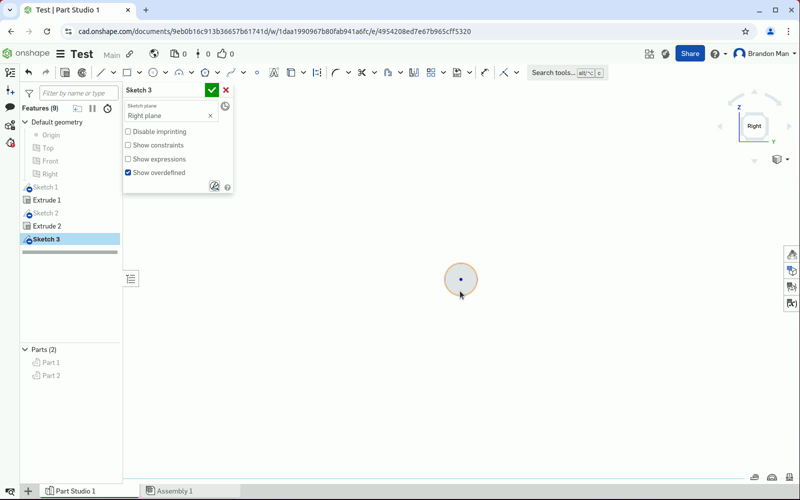
scroll(6)
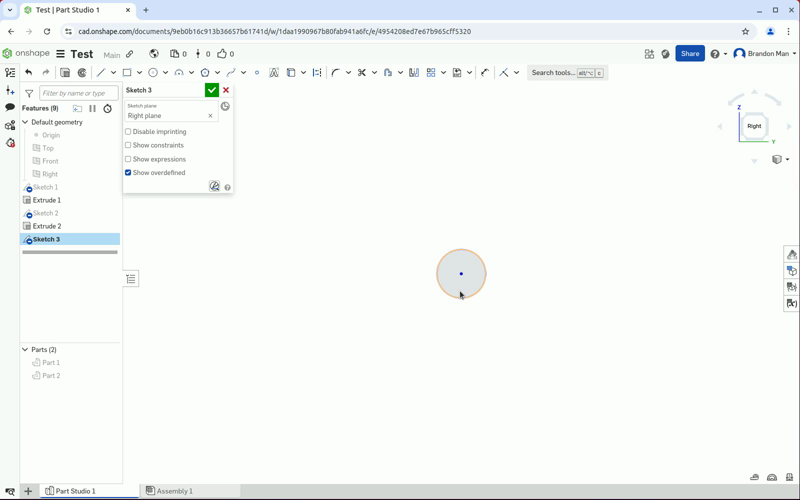
scroll(6)
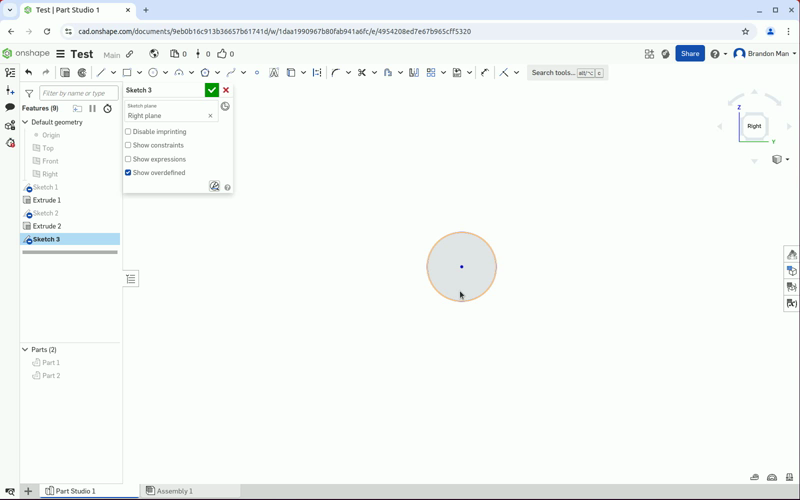
scroll(6)
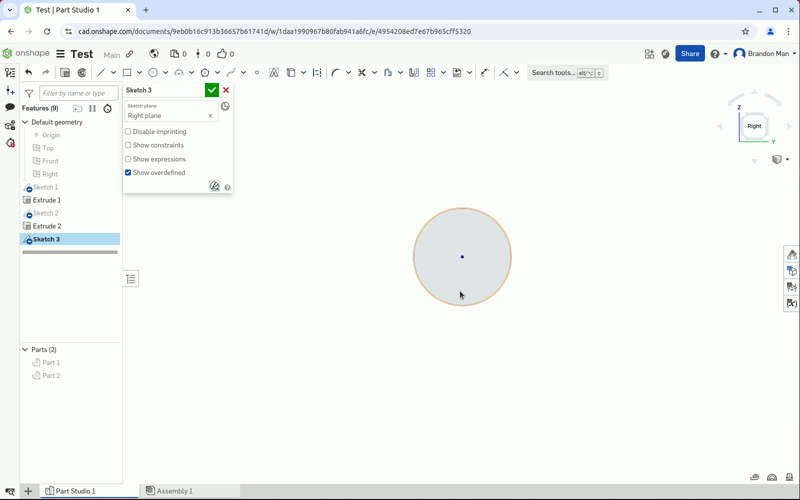
scroll(6)
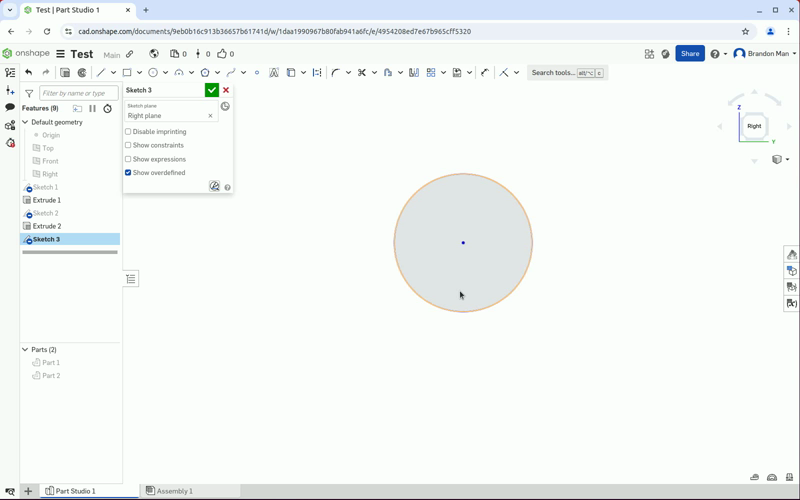
scroll(6)
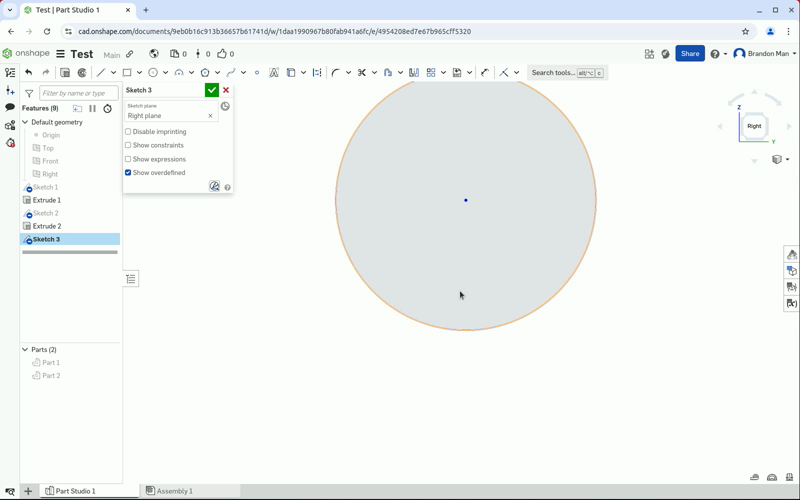
click(460, 290)
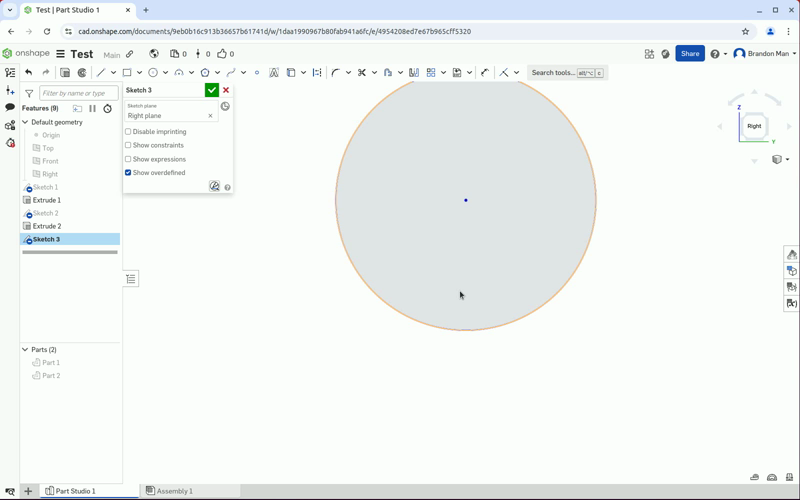
scroll(-6)
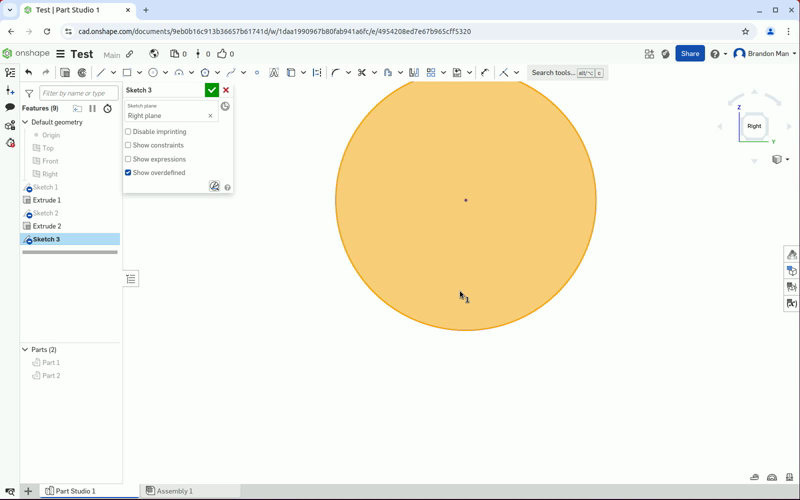
scroll(-6)
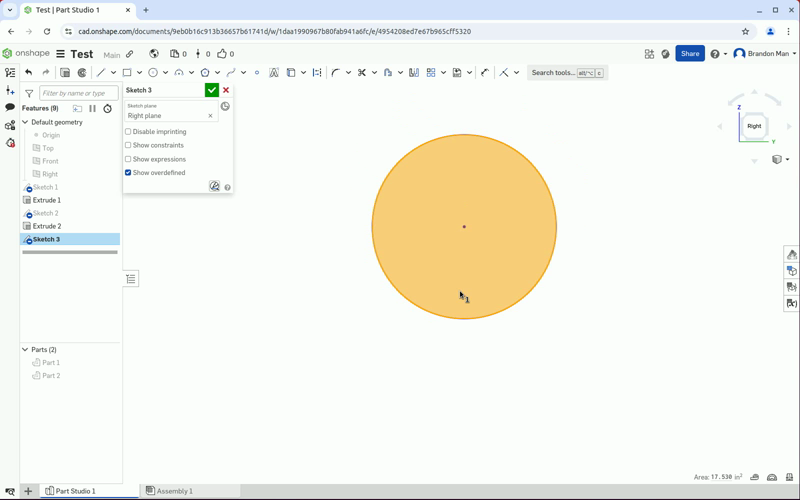
scroll(-6)
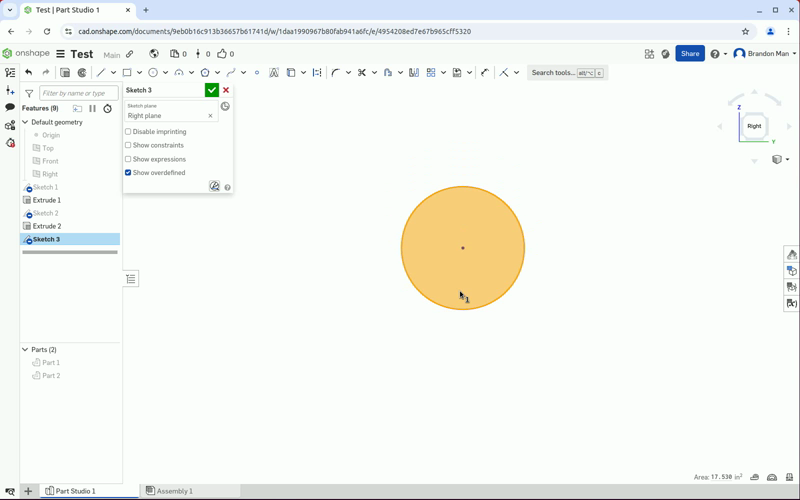
scroll(-6)
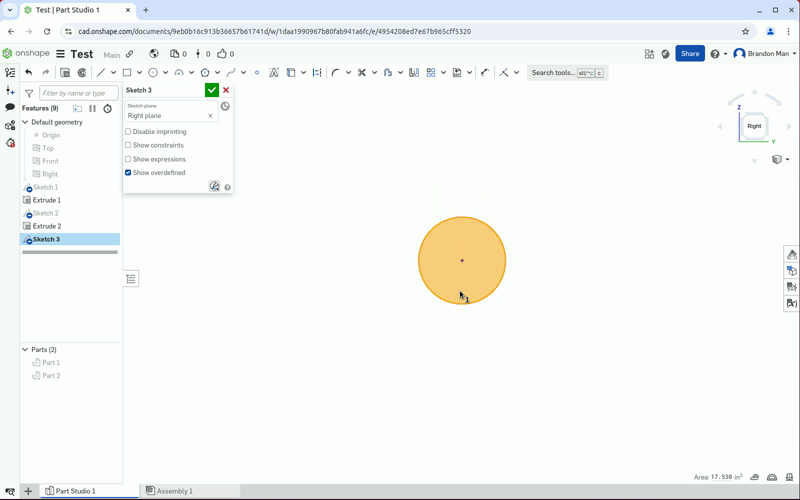
scroll(-6)
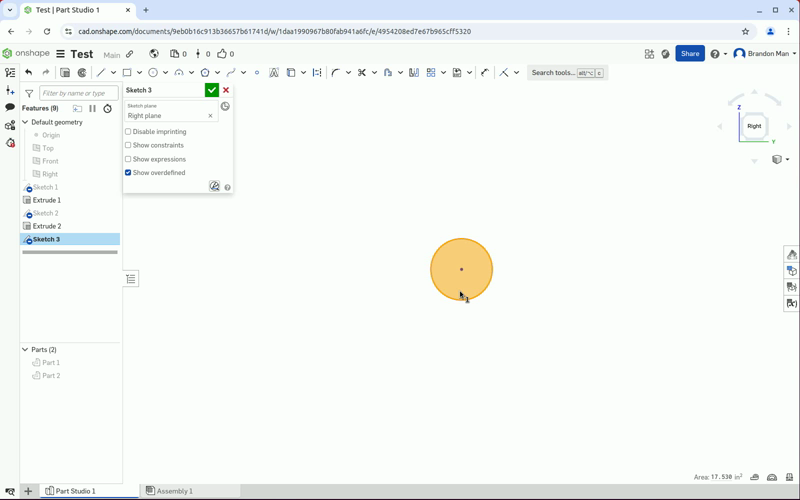
scroll(-6)
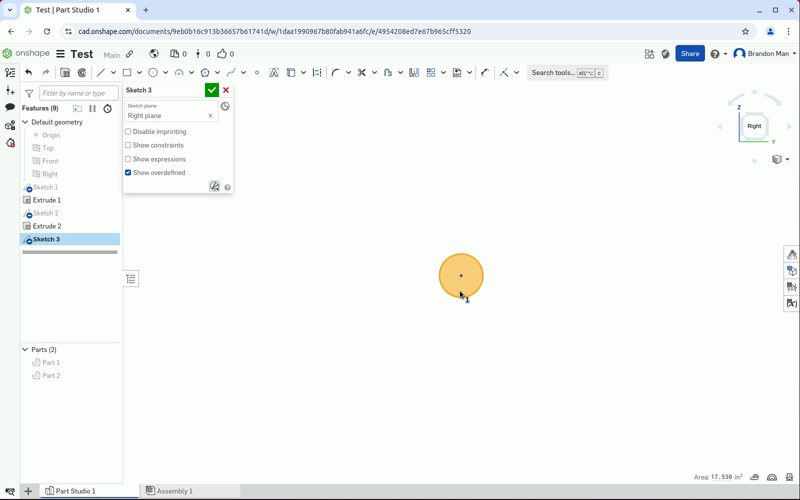
scroll(-6)
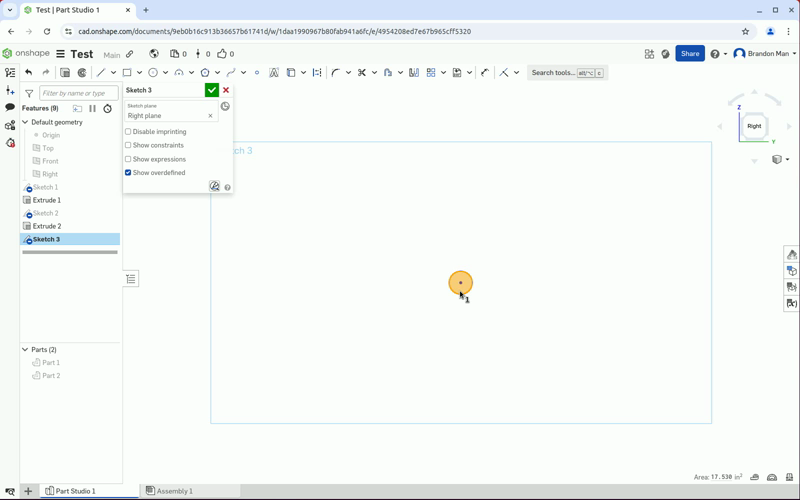
mouse_move(73, 352)
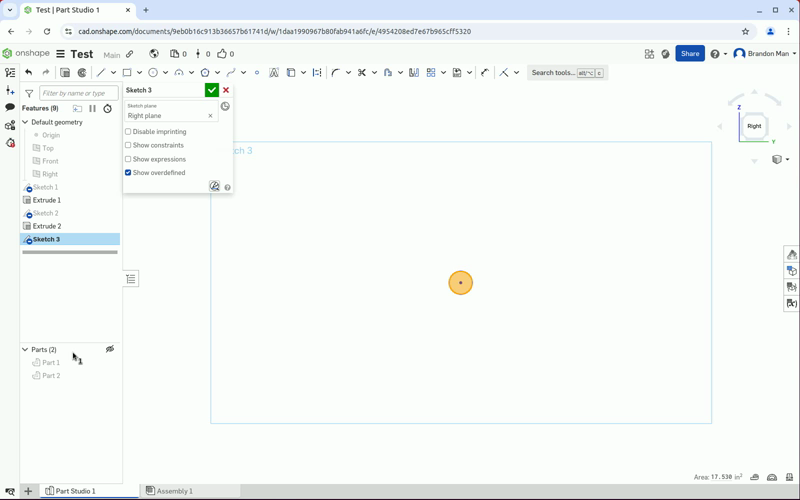
key(shift+y)
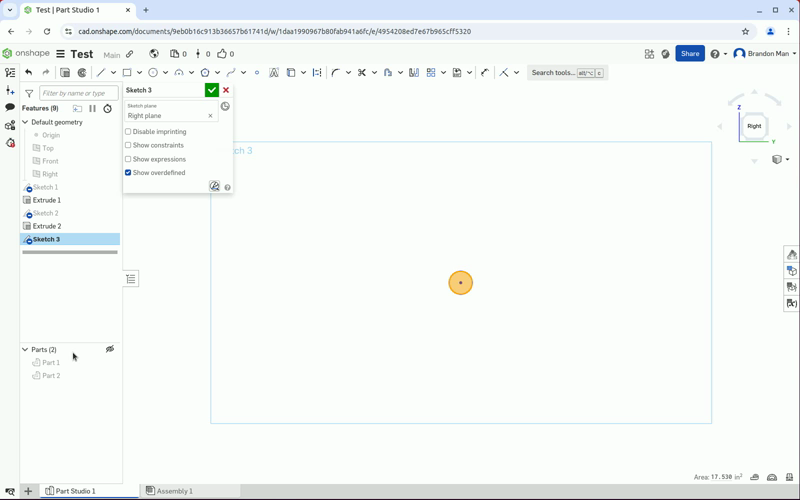
key(shift+e)
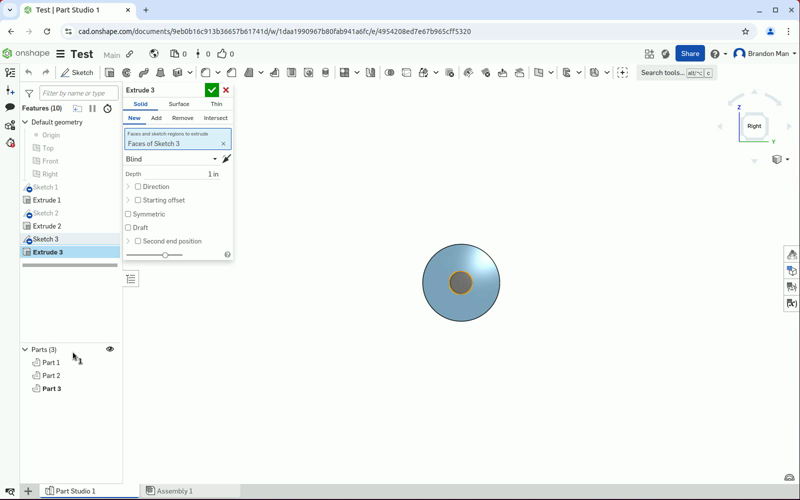
mouse_move(143, 106)
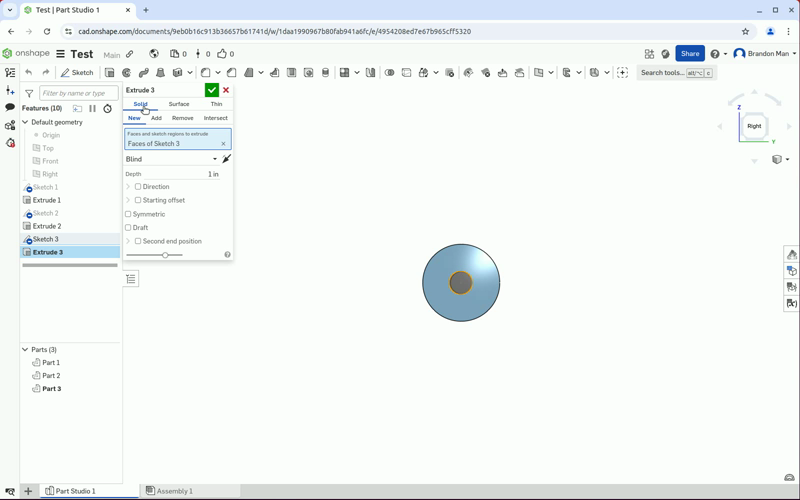
click(143, 106)
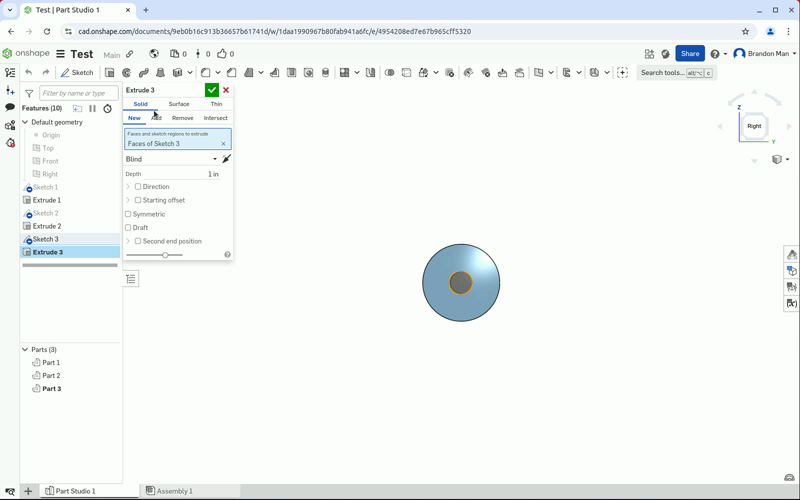
mouse_move(186, 120)
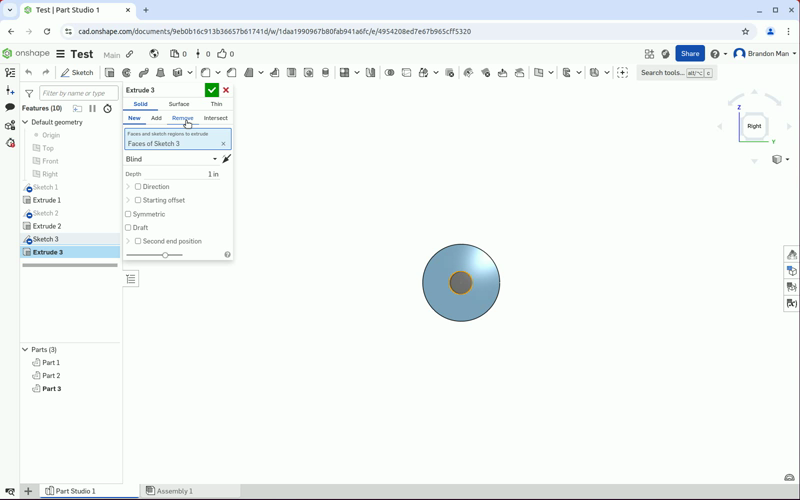
click(186, 120)
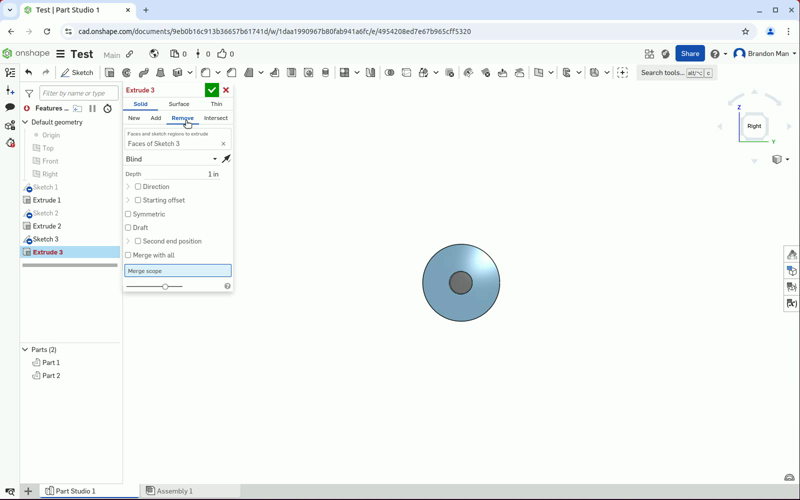
key(tab, 4)
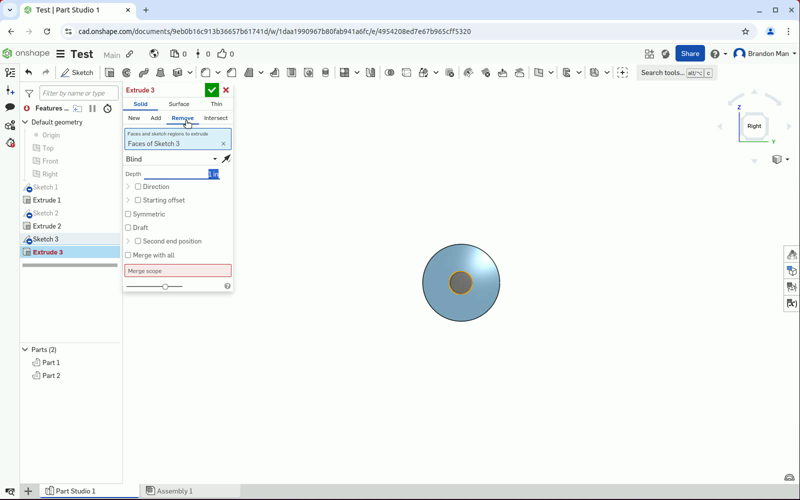
text(-15.405)
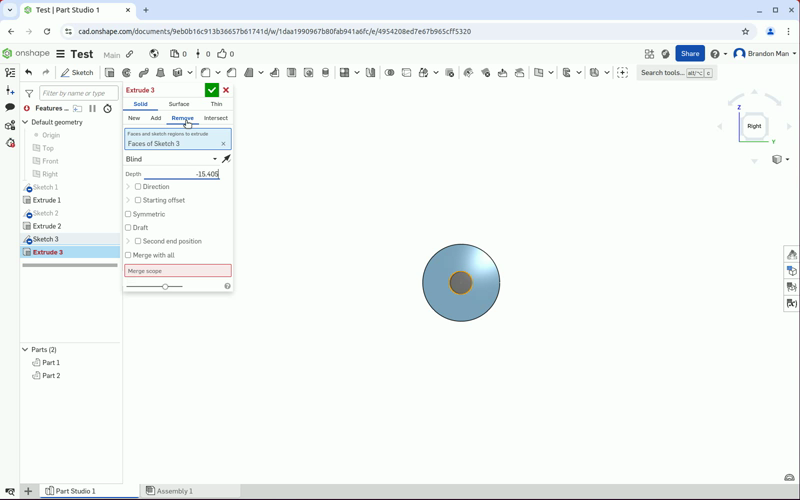
key(tab, 6)
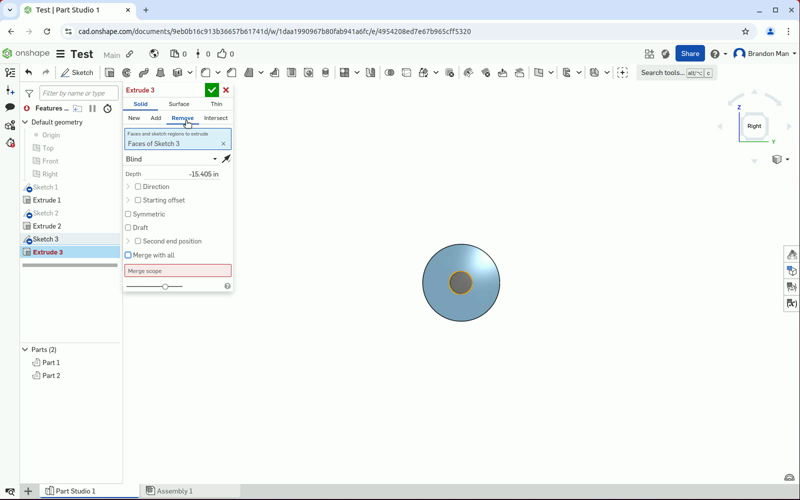
key(space)
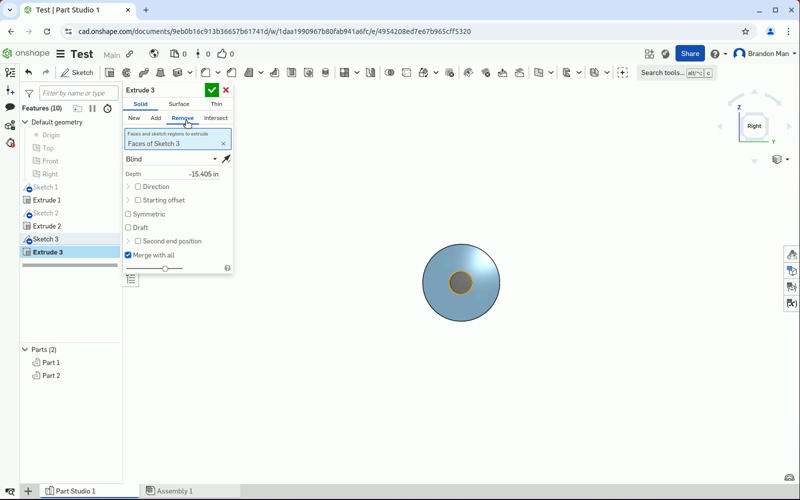
key(enter)
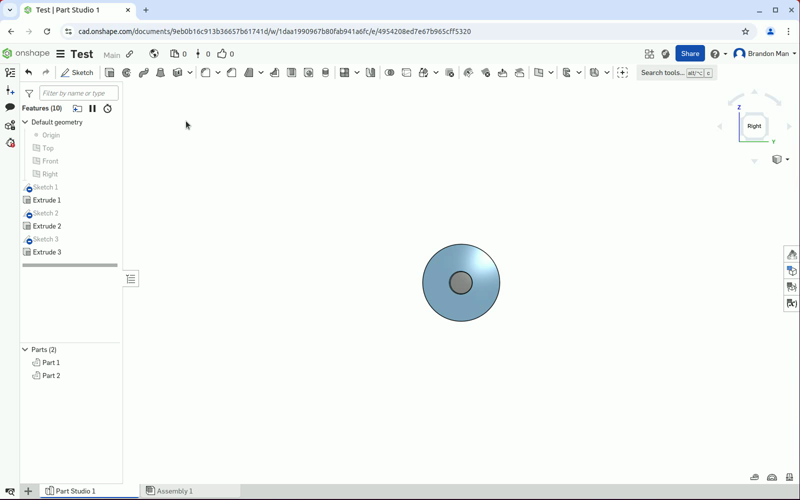
key(shift+h)
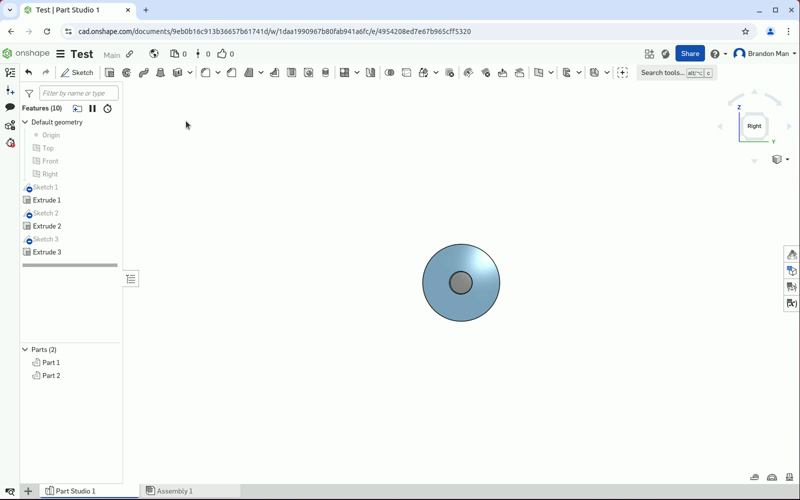
key(shift+h)
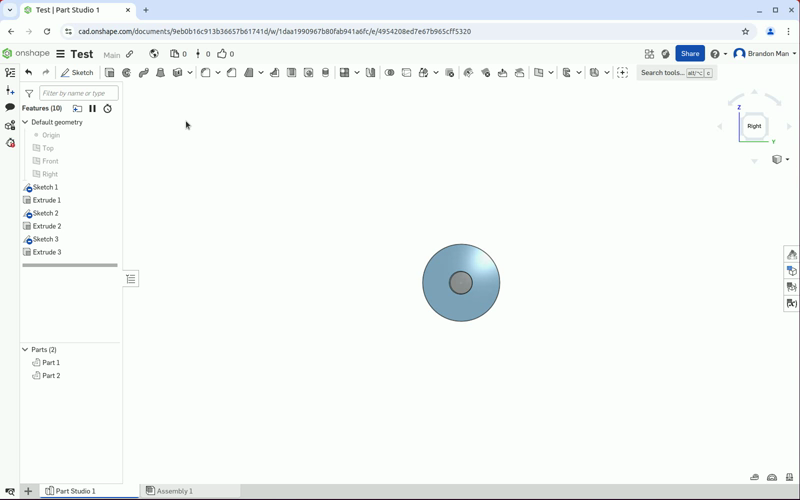
key(shift+7)
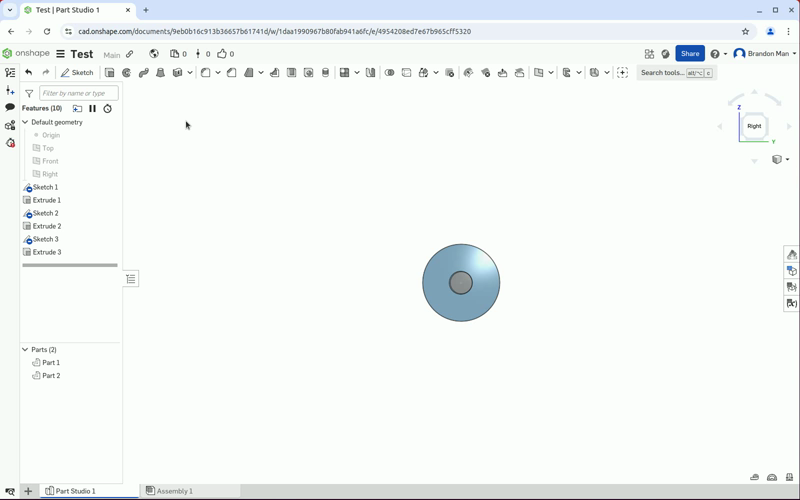
key(right, 2)
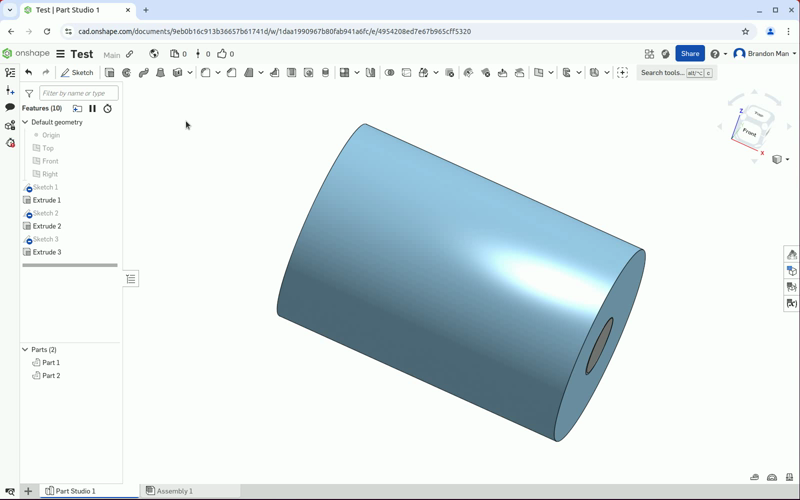
key(down, 2)
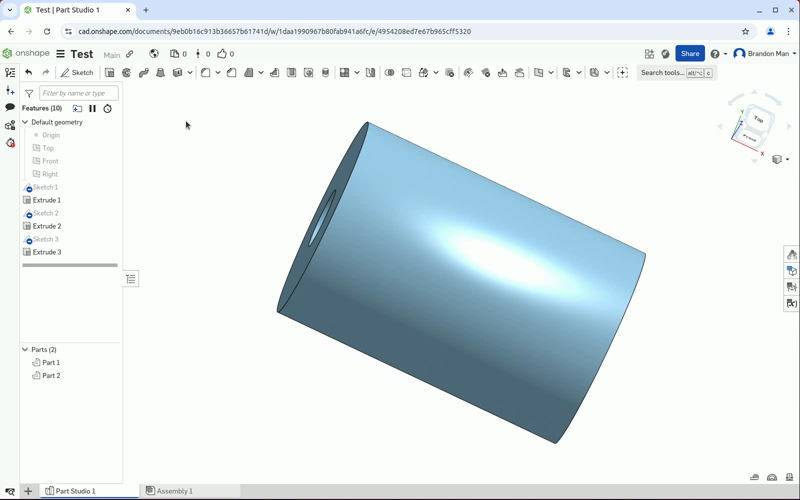
key(up, 2)
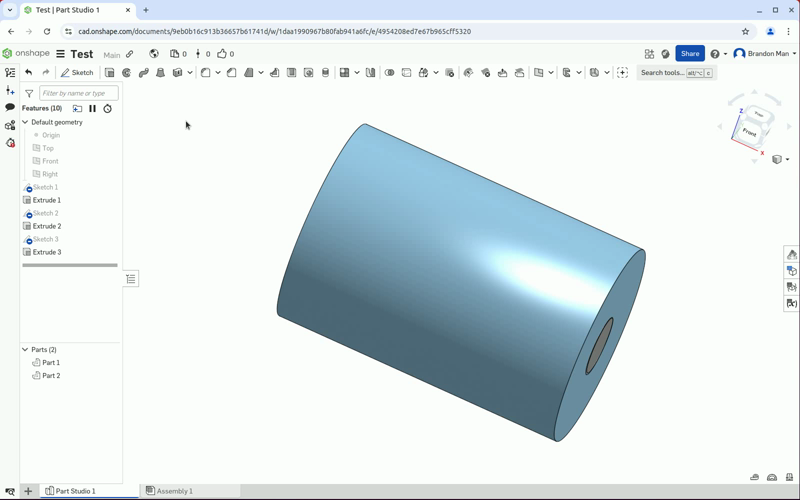
key(left, 2)
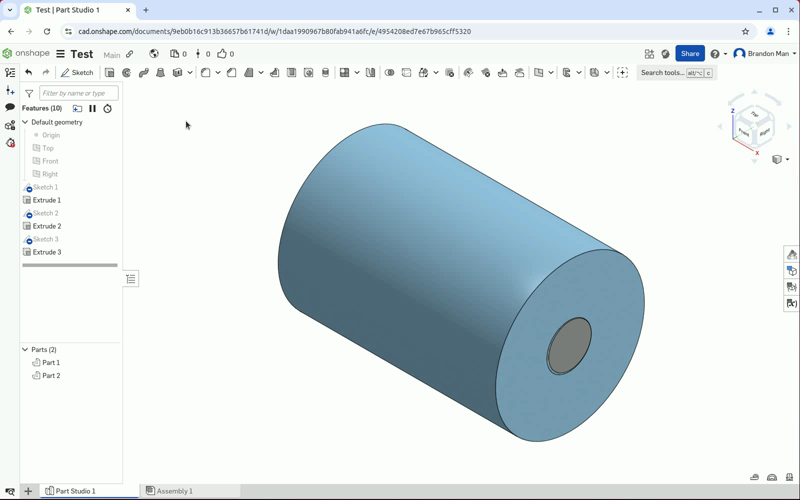
mouse_move(73, 189)
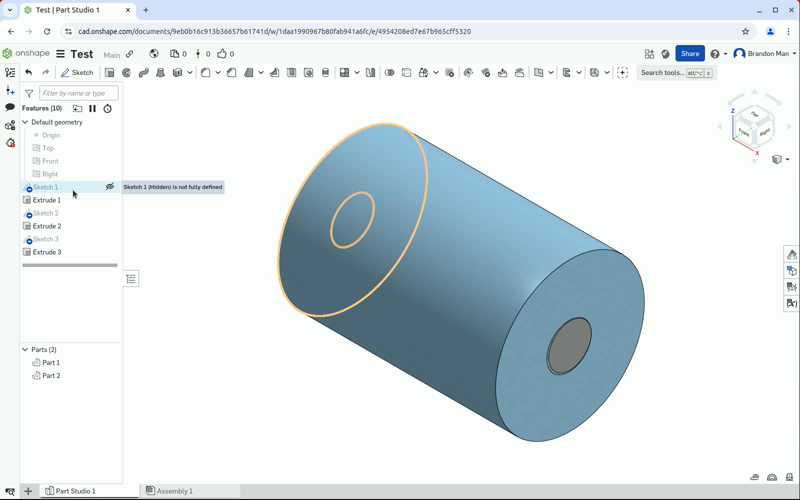
click(73, 189)